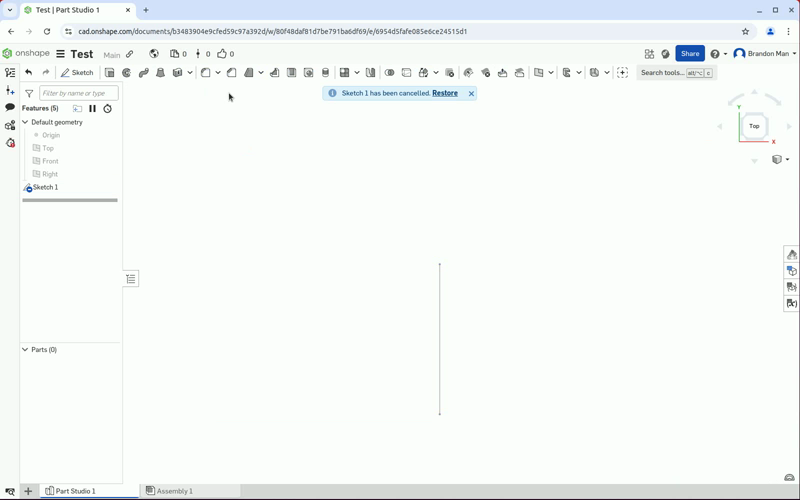
key(shift+h)
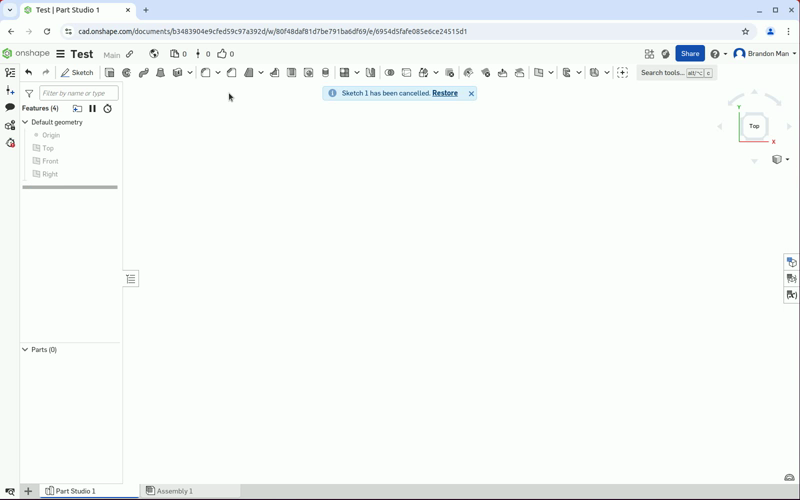
mouse_move(73, 352)
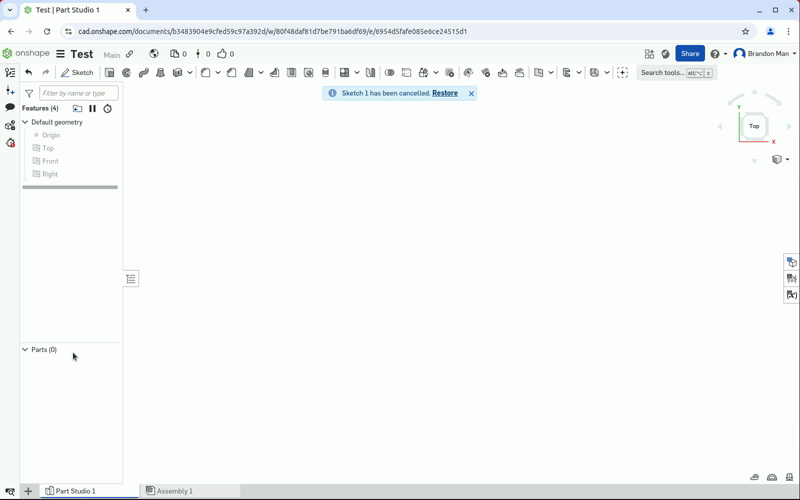
key(y)
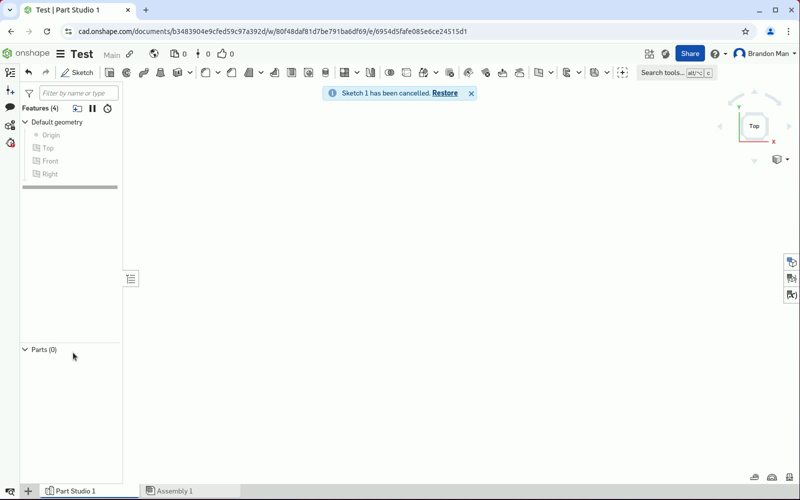
key(shift+p)
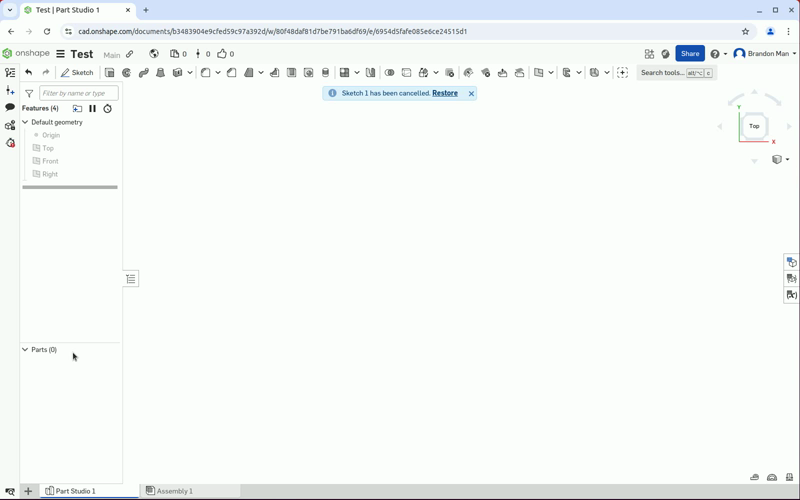
key(space)
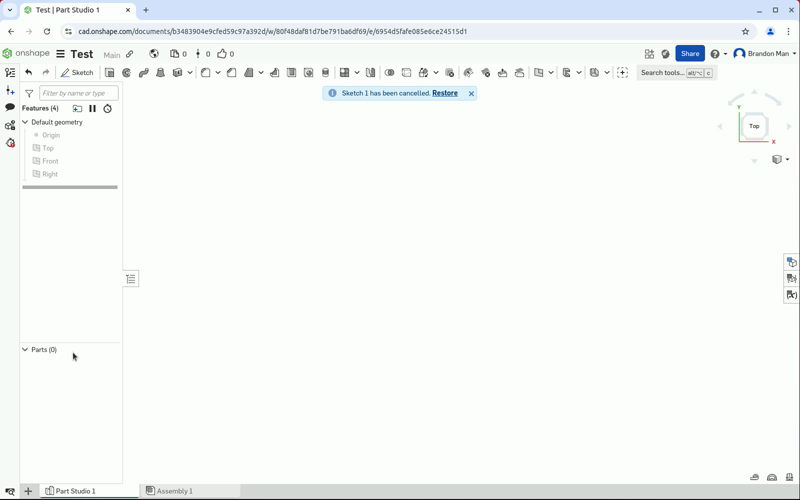
key_down(shift)
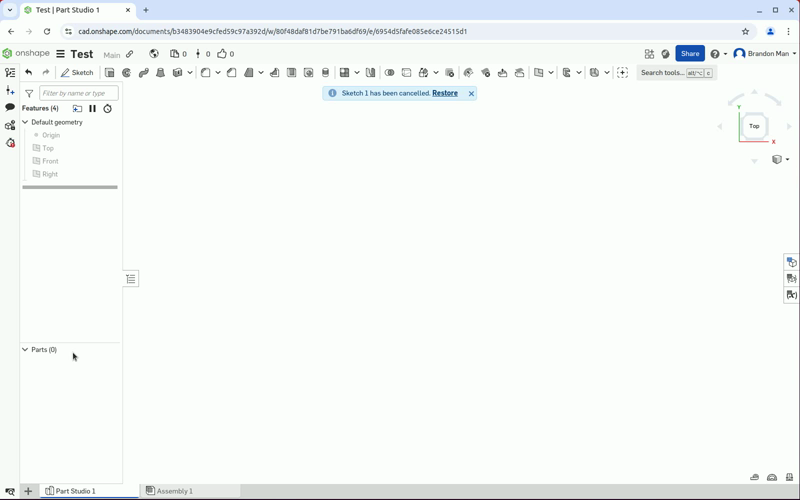
key(up)
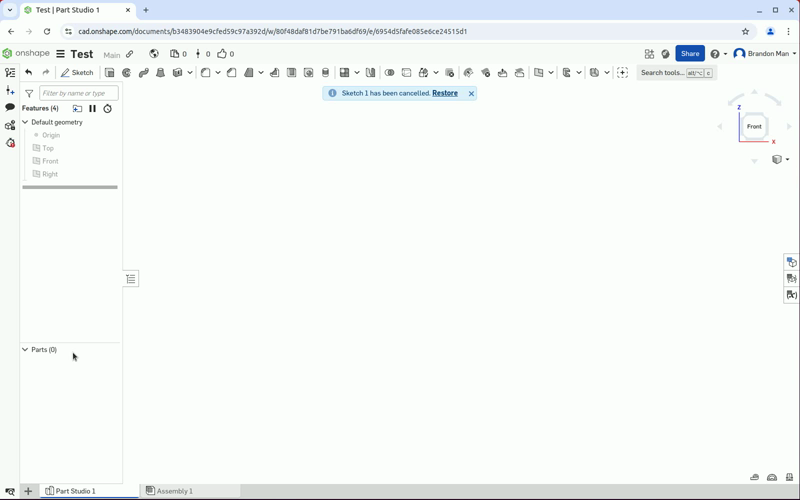
key_up(shift)
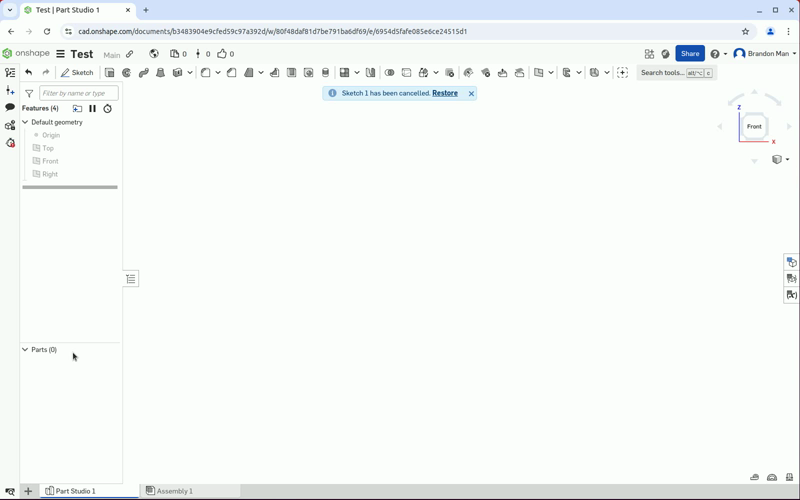
key(space)
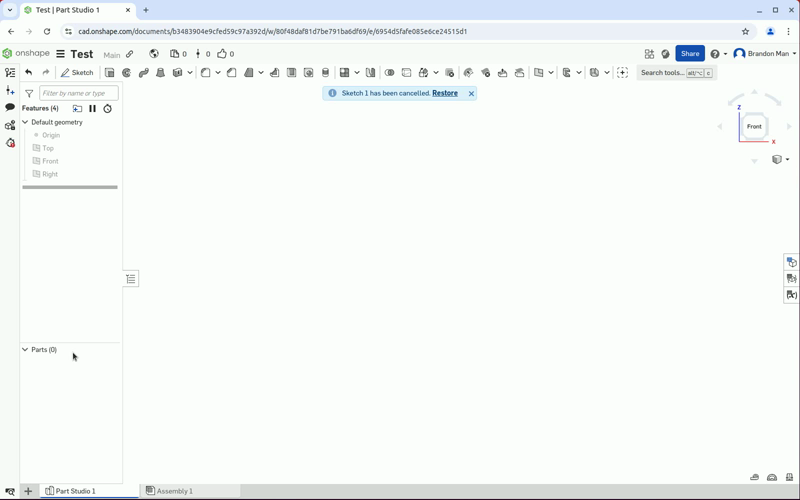
key_down(shift)
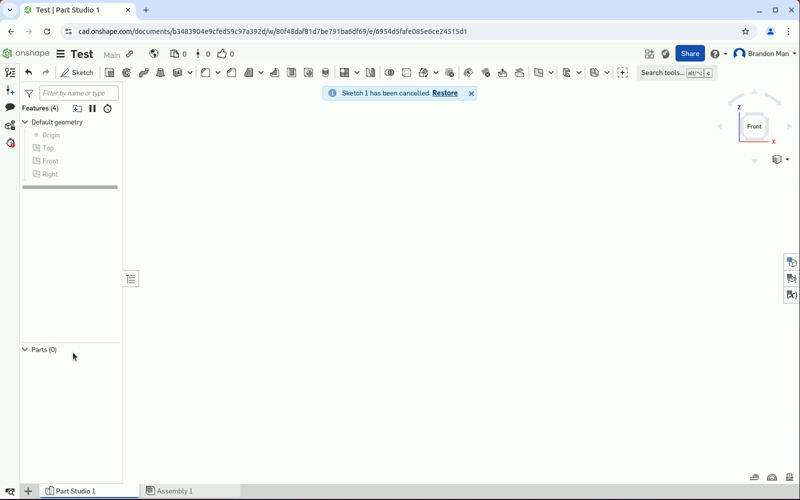
key(left)
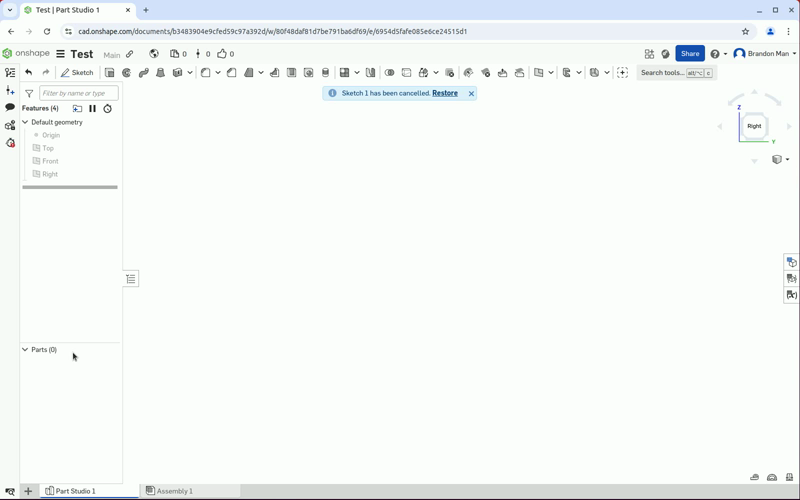
key_up(shift)
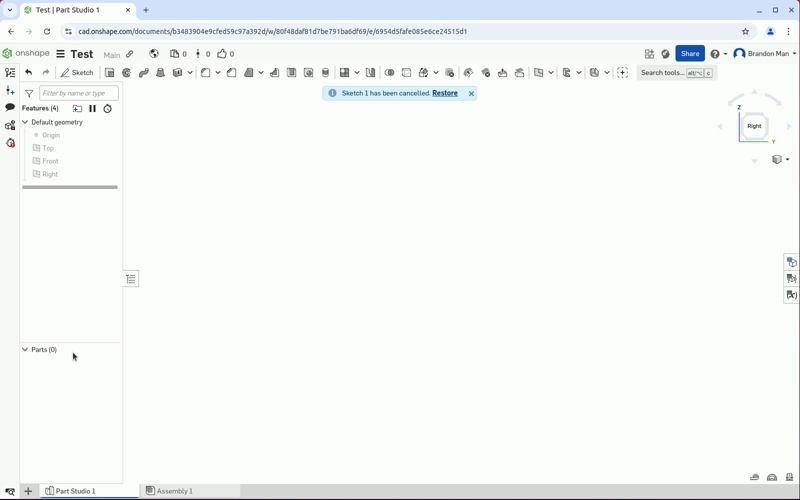
mouse_move(73, 352)
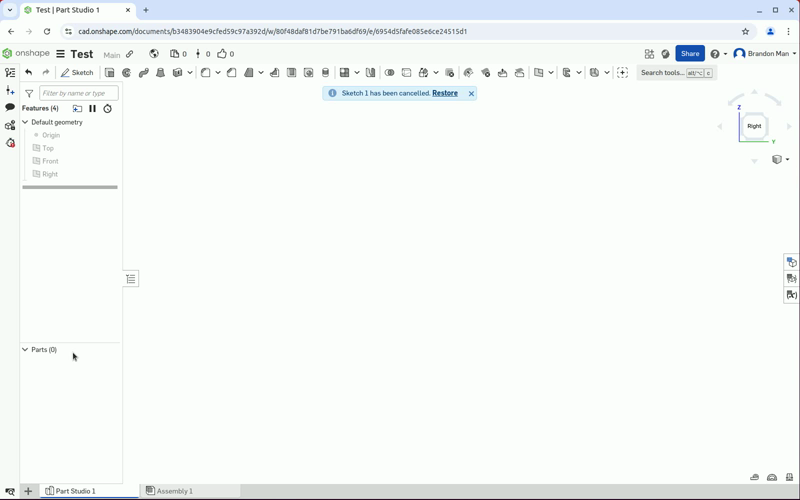
key(shift+y)
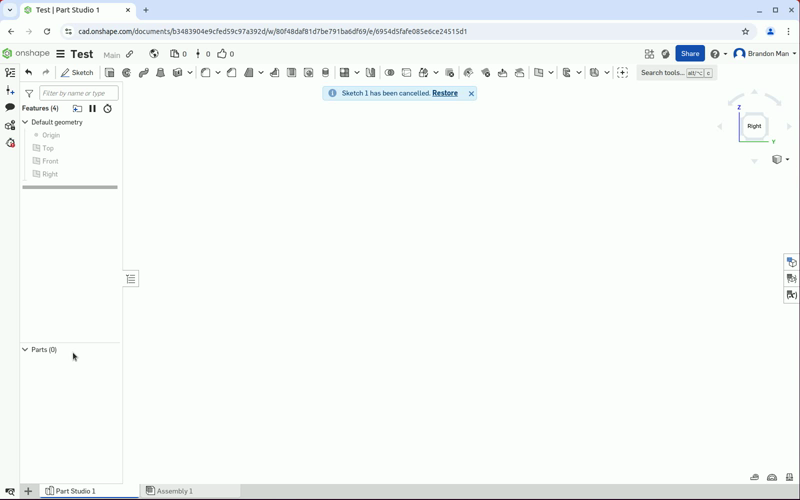
key(shift+s)
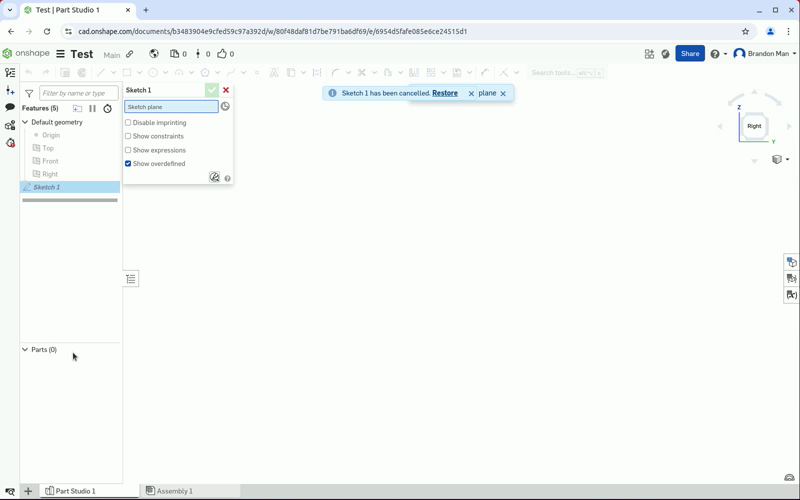
mouse_move(73, 176)
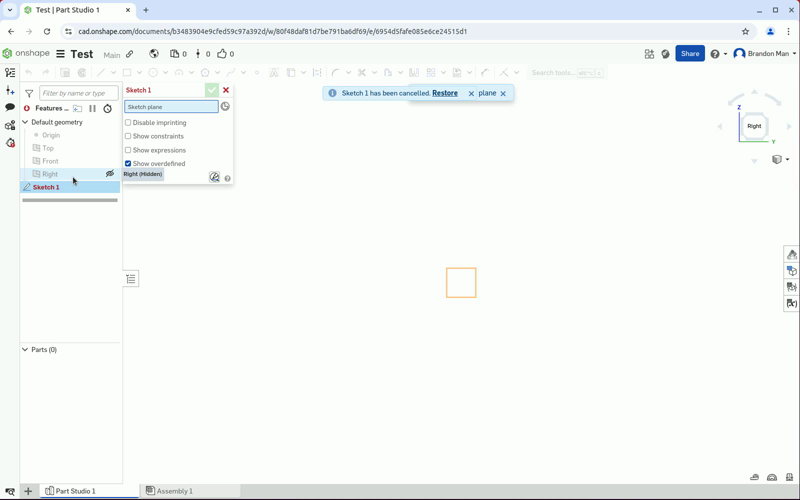
click(73, 176)
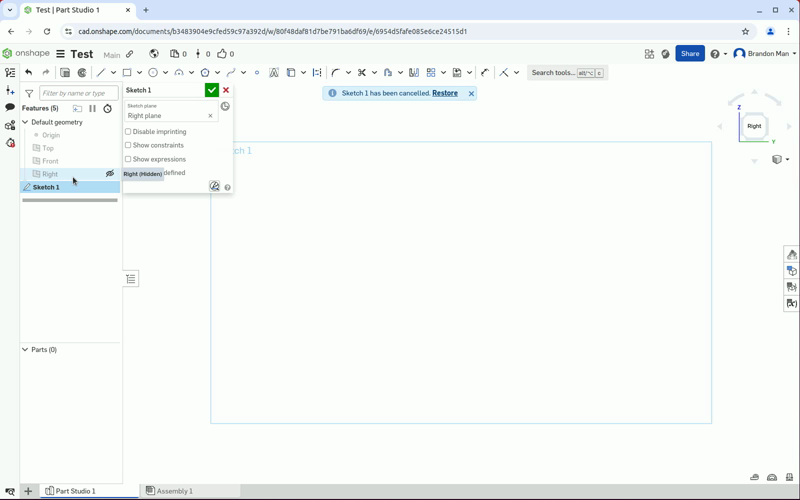
mouse_move(73, 352)
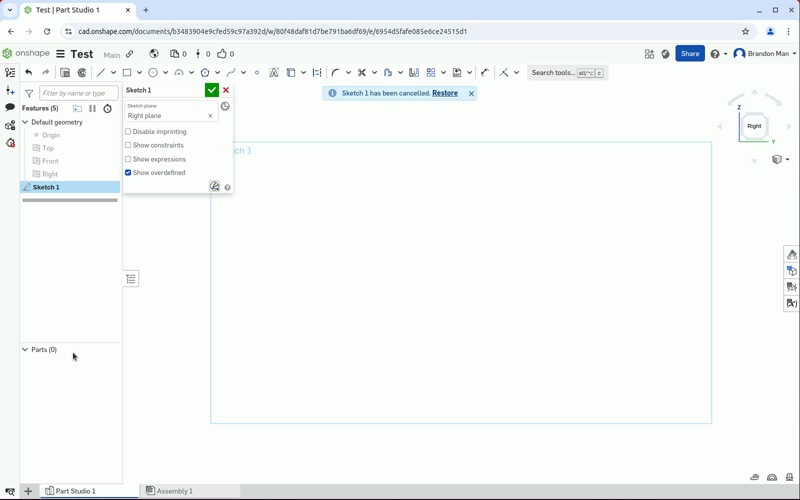
key(y)
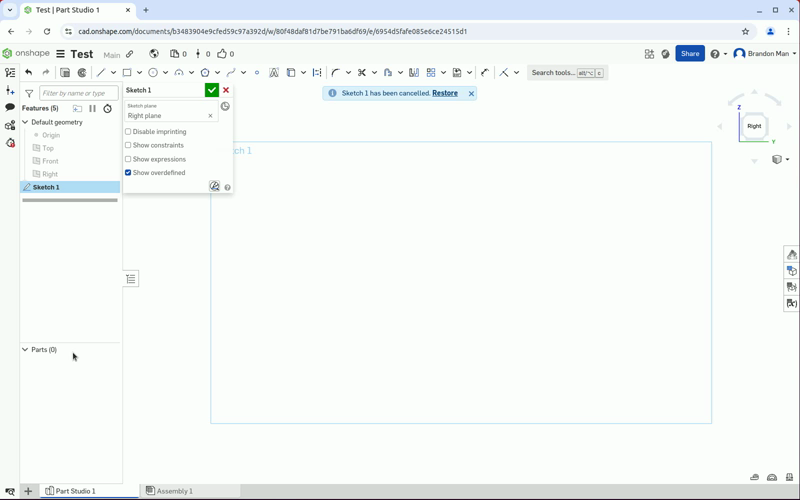
key(c)
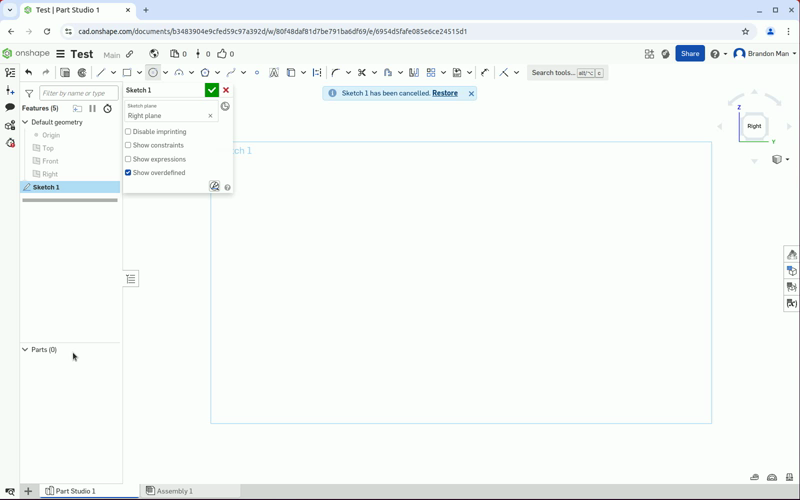
key_down(shift)
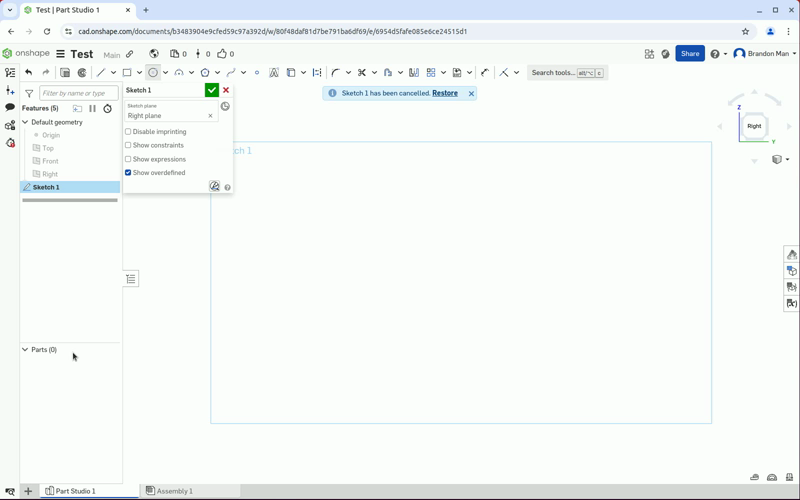
mouse_move(461, 282)
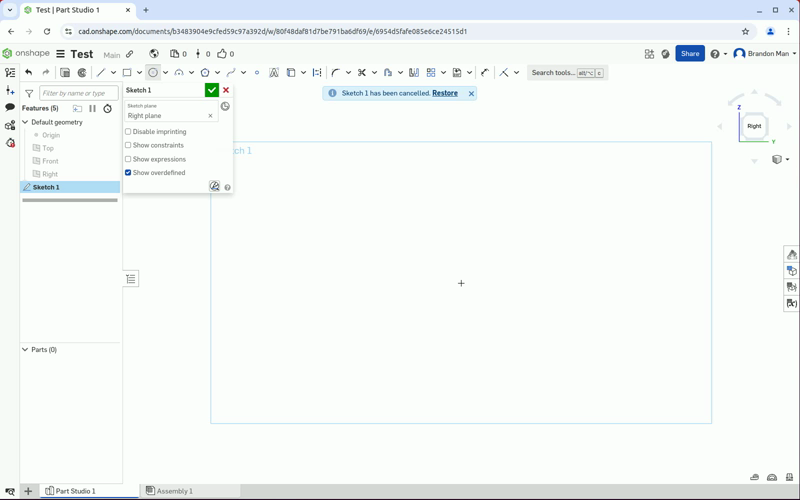
click(461, 282)
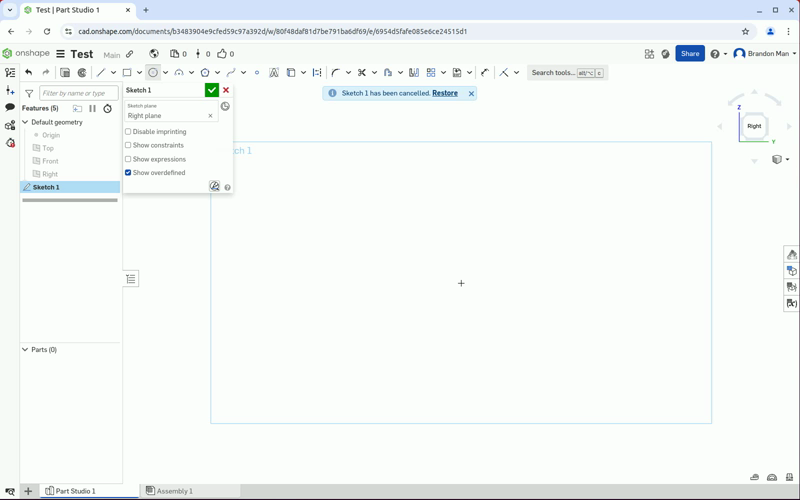
key_up(shift)
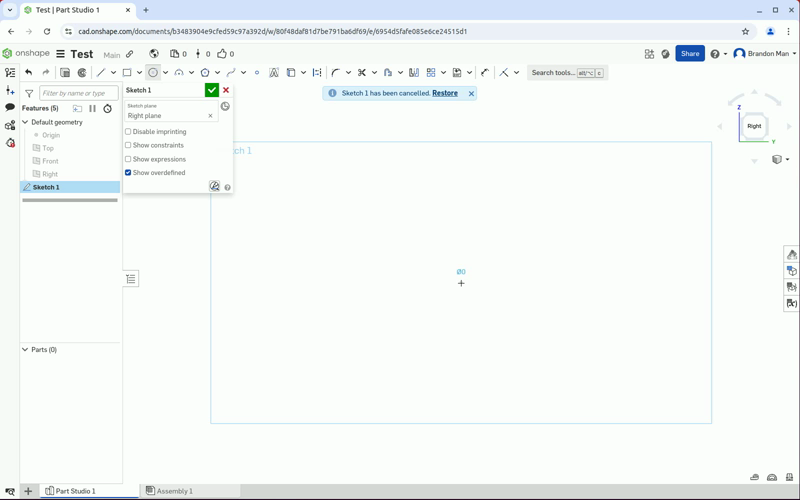
mouse_move(487, 282)
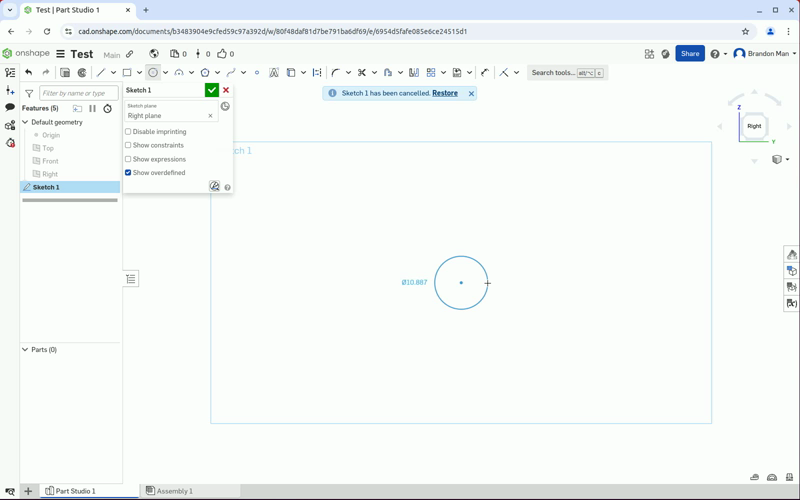
click(487, 282)
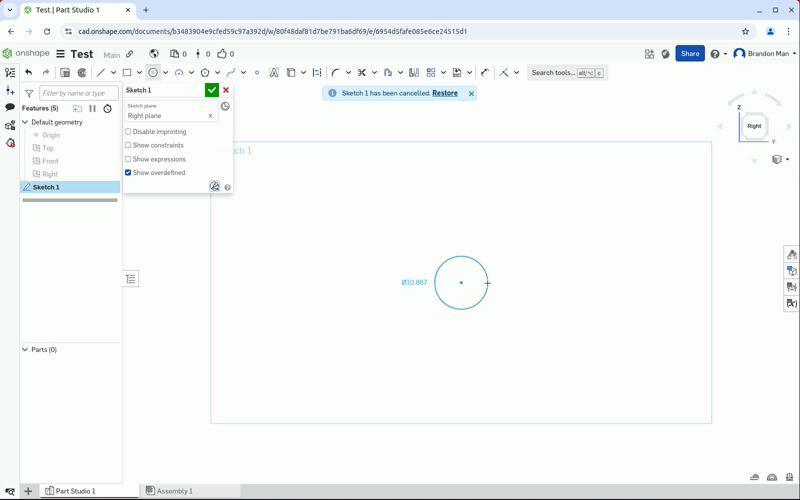
key(esc)
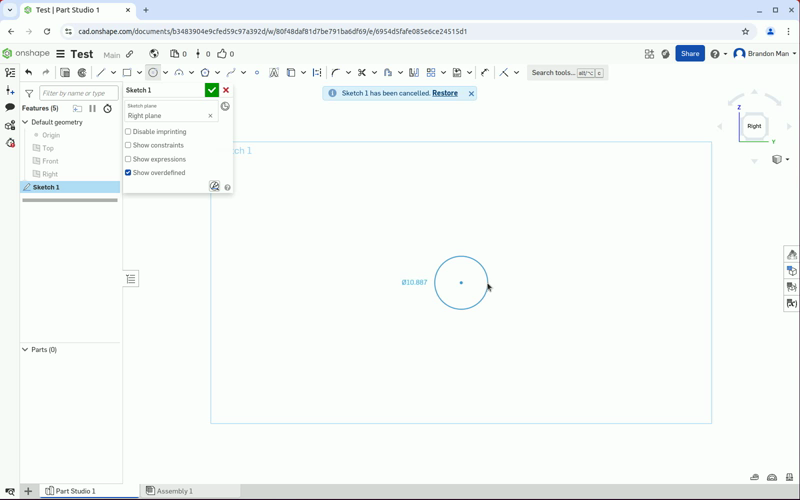
mouse_move(445, 270)
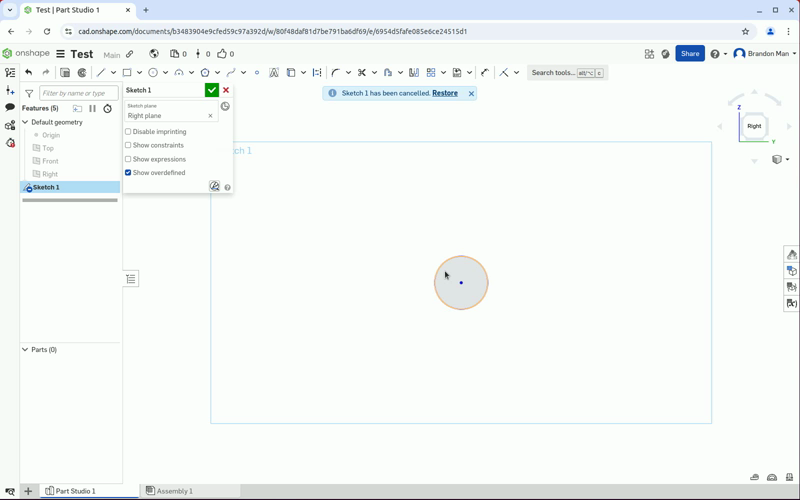
click(445, 270)
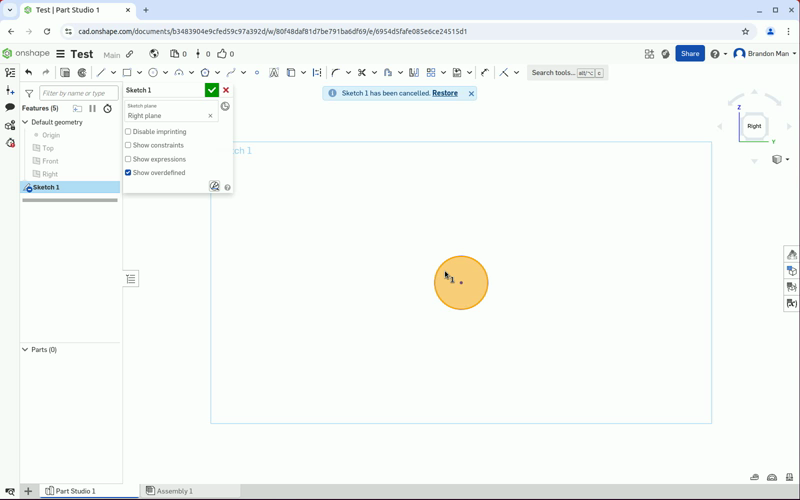
mouse_move(73, 352)
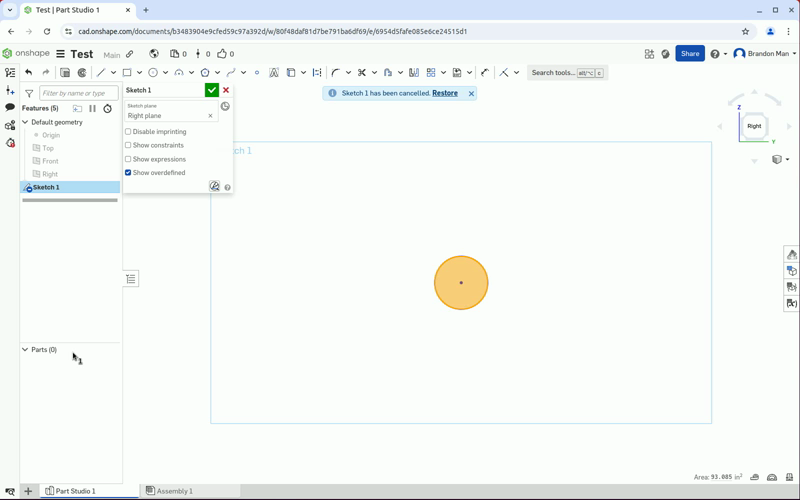
key(shift+y)
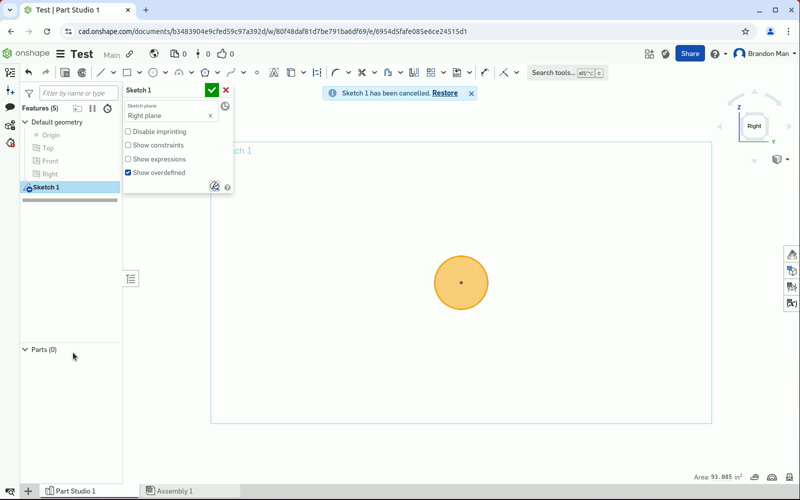
key(shift+e)
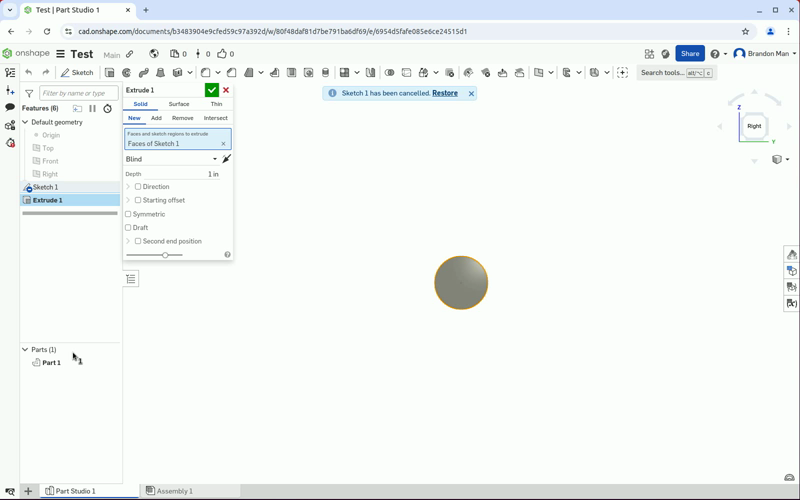
mouse_move(143, 106)
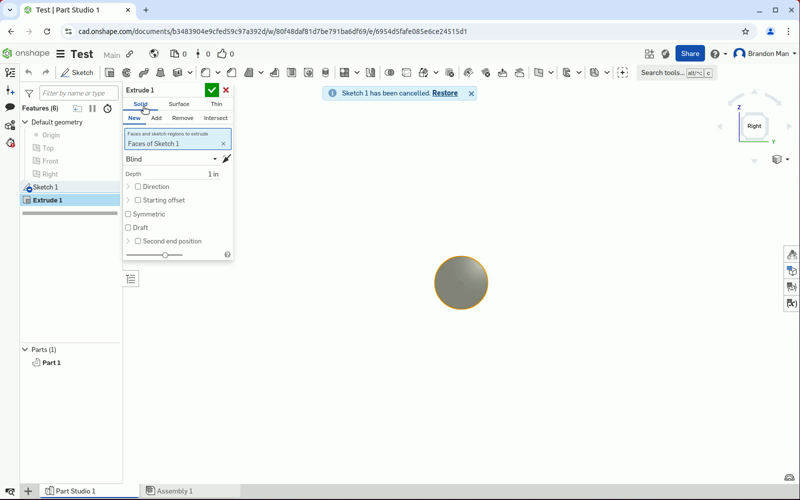
click(143, 106)
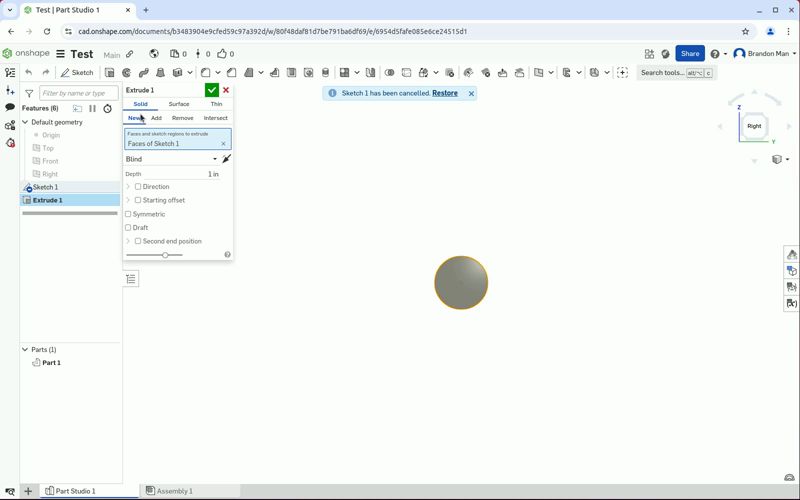
mouse_move(137, 120)
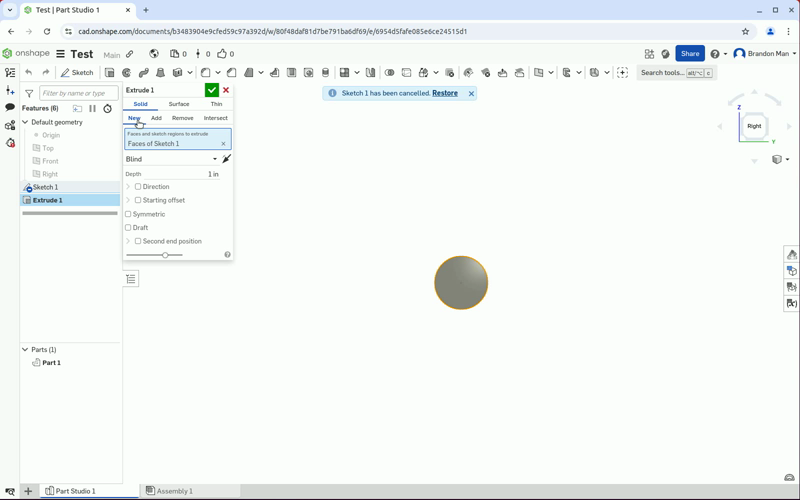
click(137, 120)
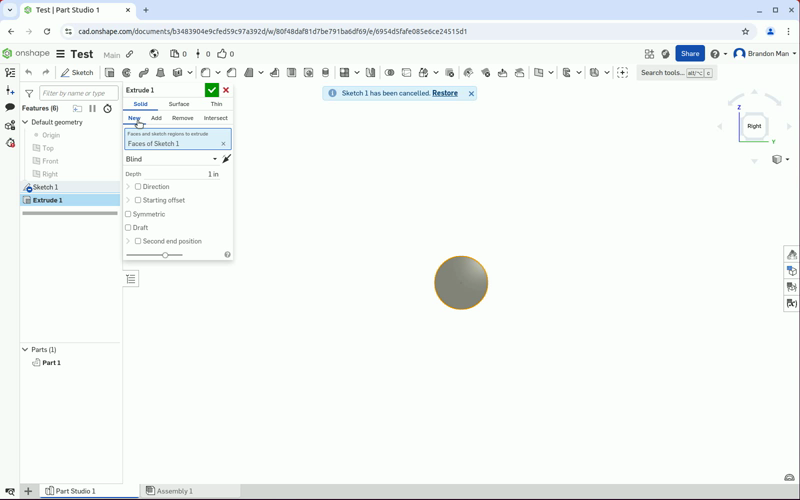
key(tab, 4)
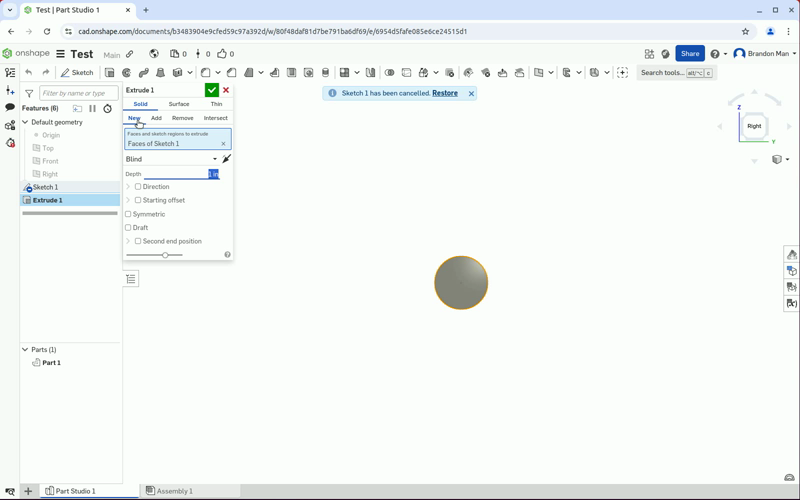
text(27.442)
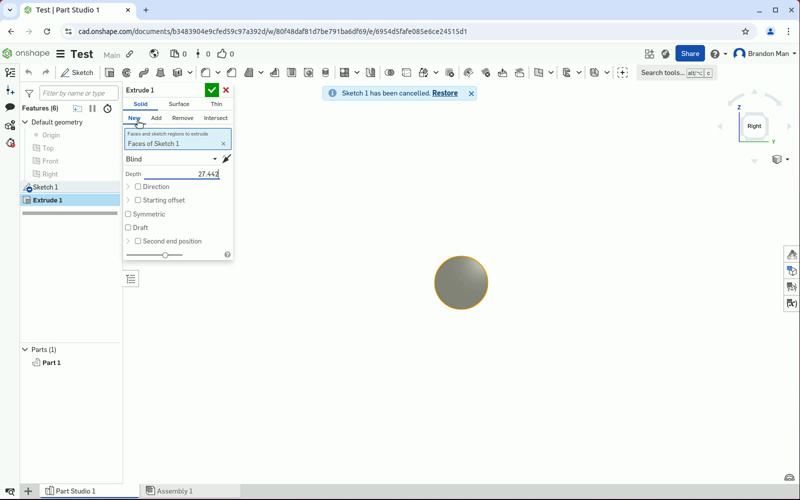
key(tab, 3)
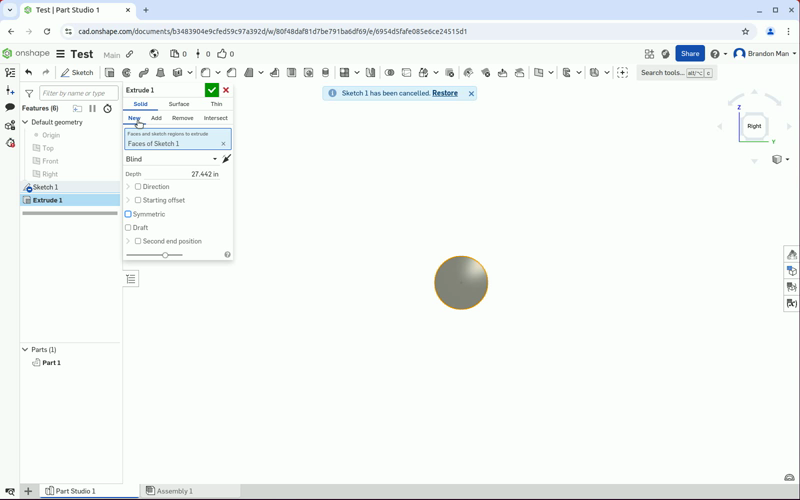
key(space)
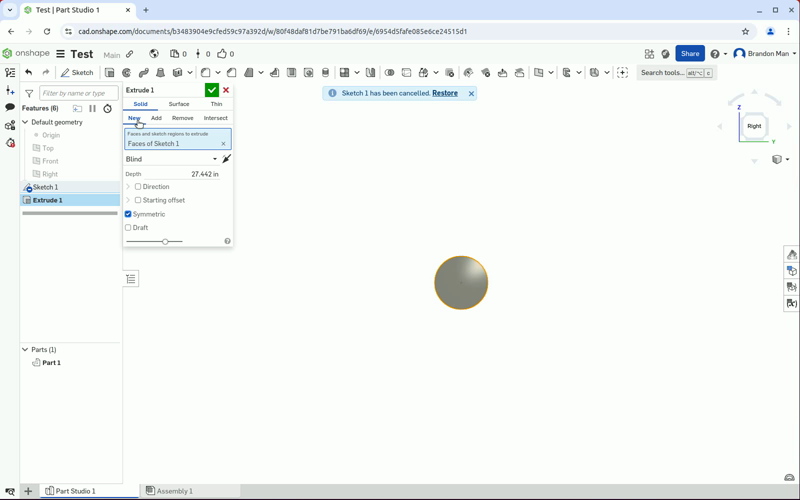
key(enter)
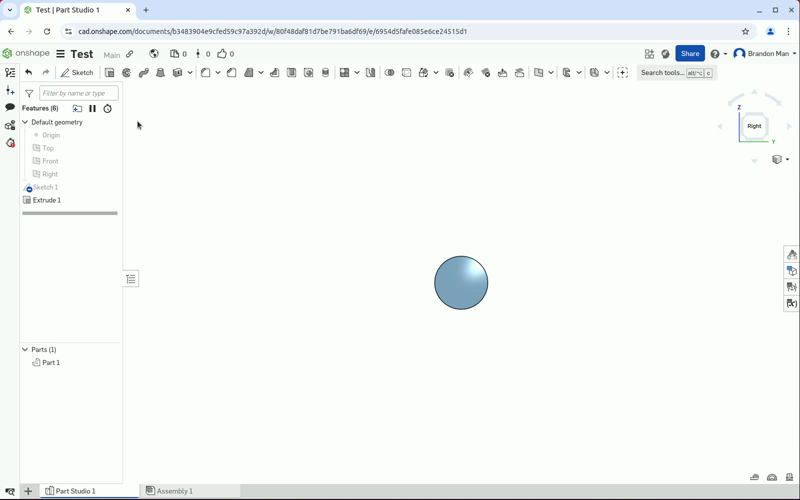
key(shift+h)
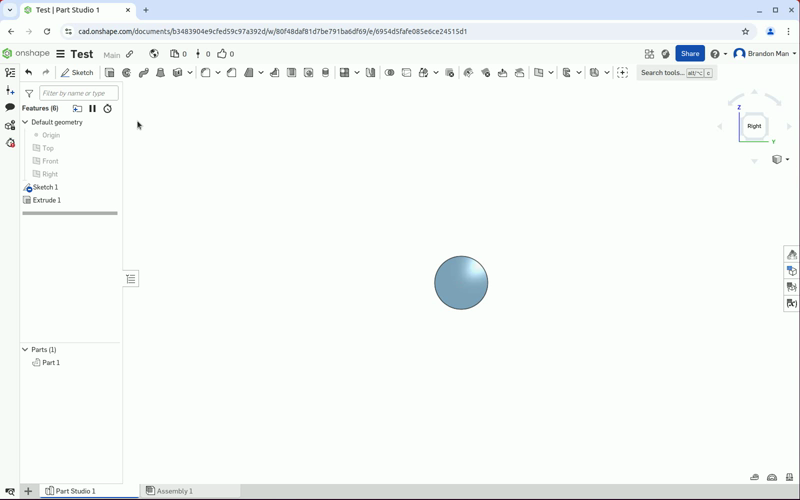
key(shift+h)
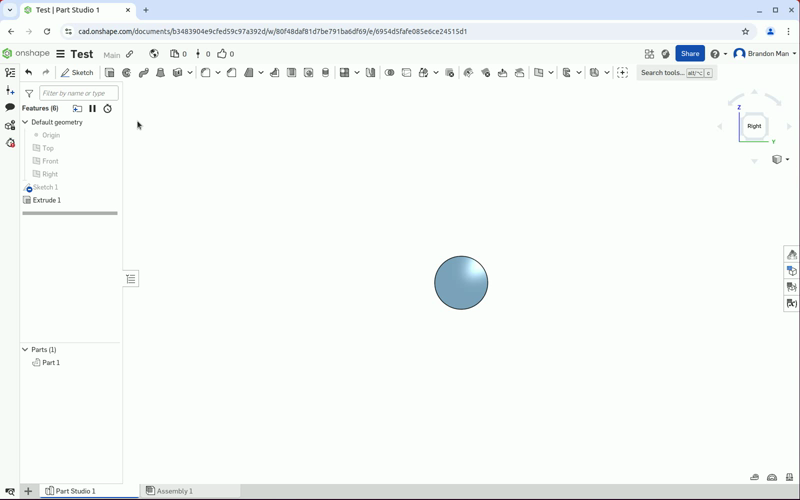
mouse_move(73, 189)
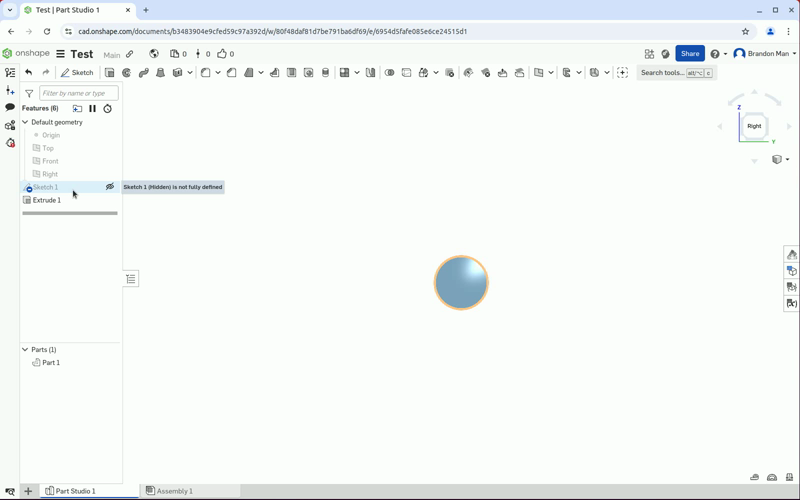
click(73, 189)
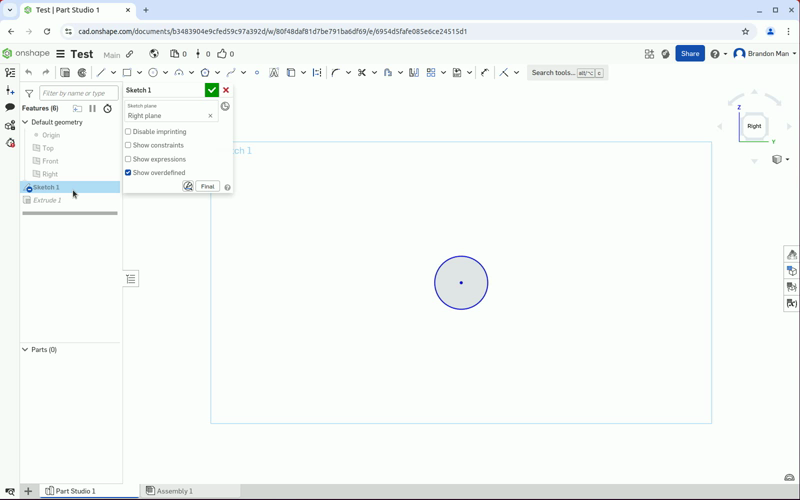
mouse_move(229, 92)
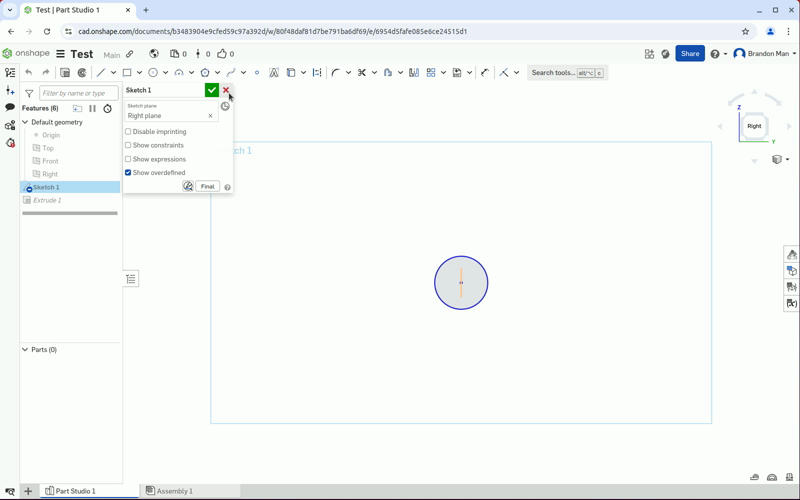
click(229, 92)
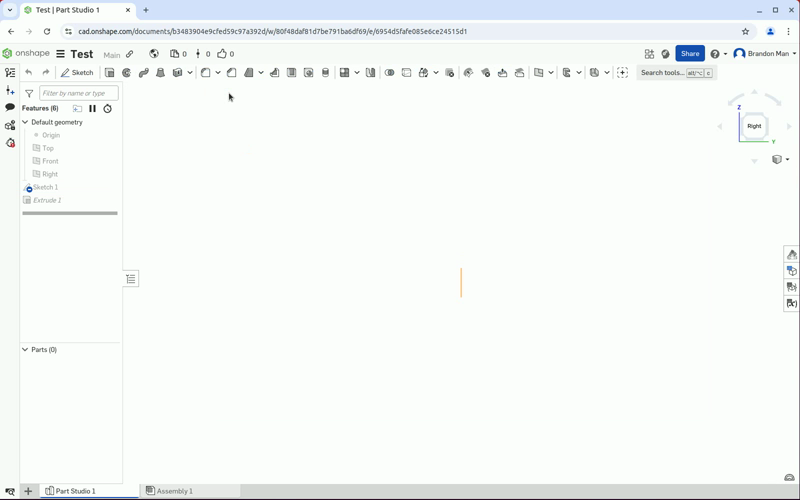
mouse_move(541, 75)
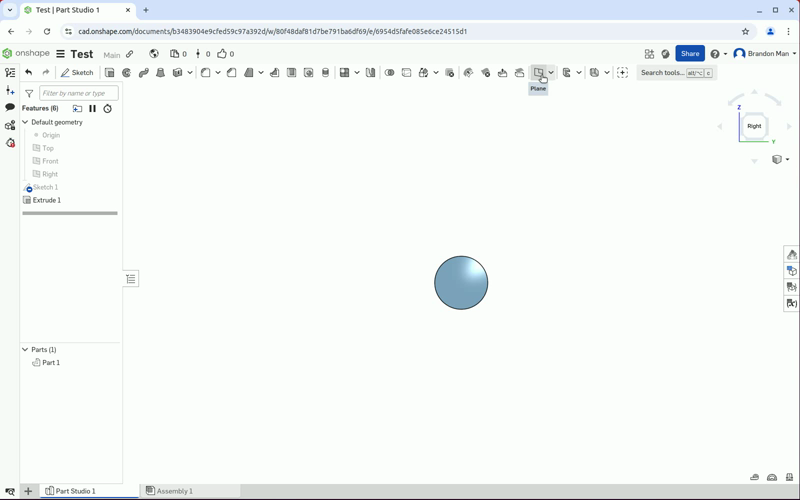
click(541, 75)
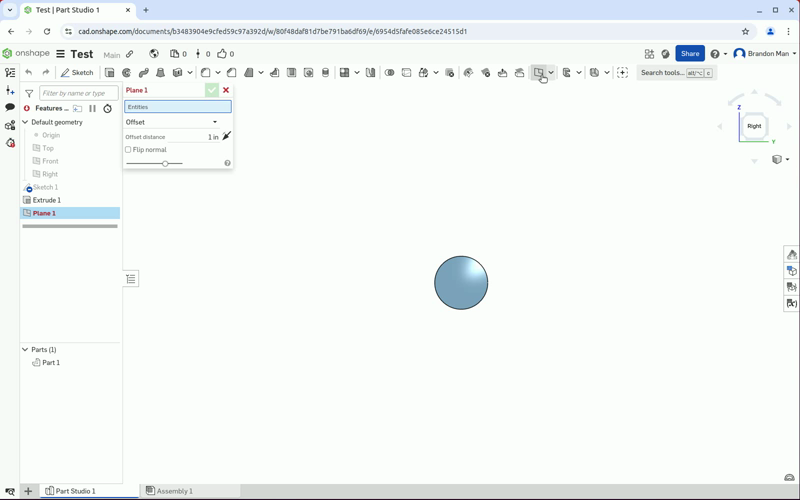
mouse_move(73, 176)
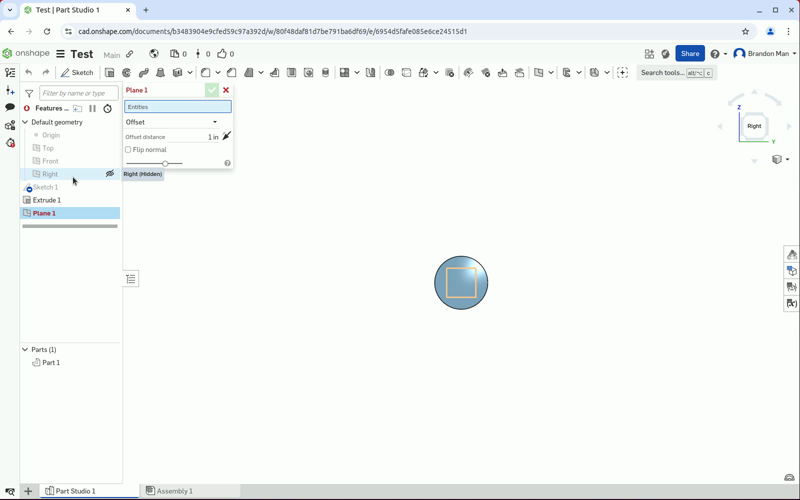
click(73, 176)
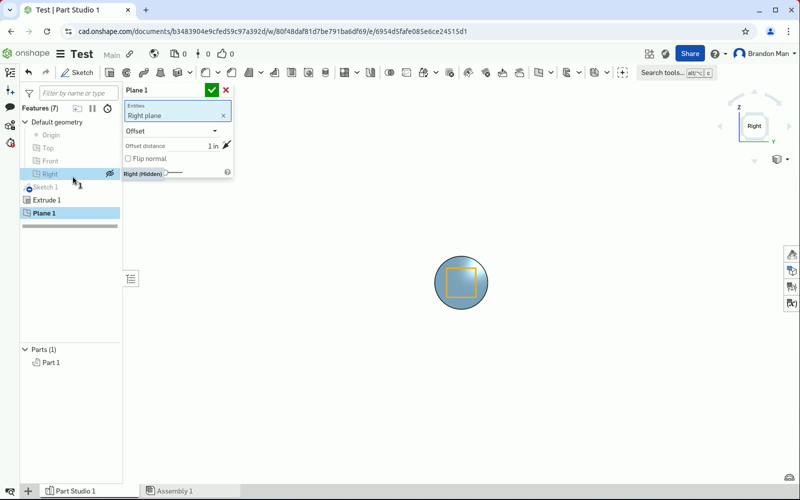
key(tab, 2)
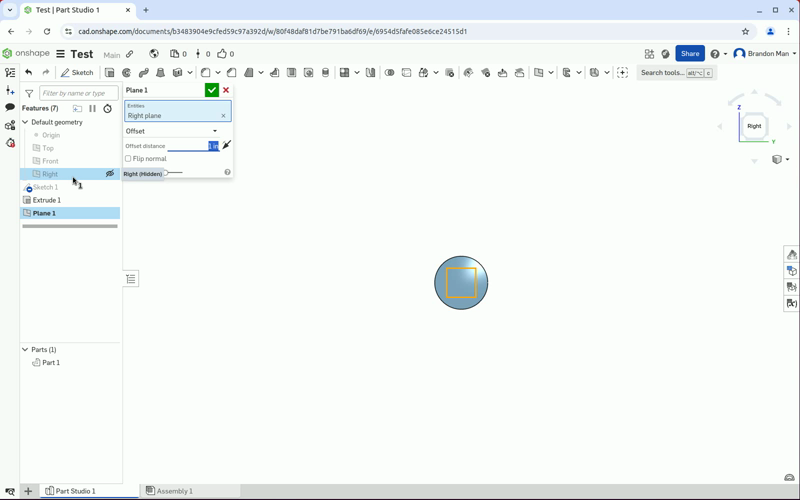
text(13.711)
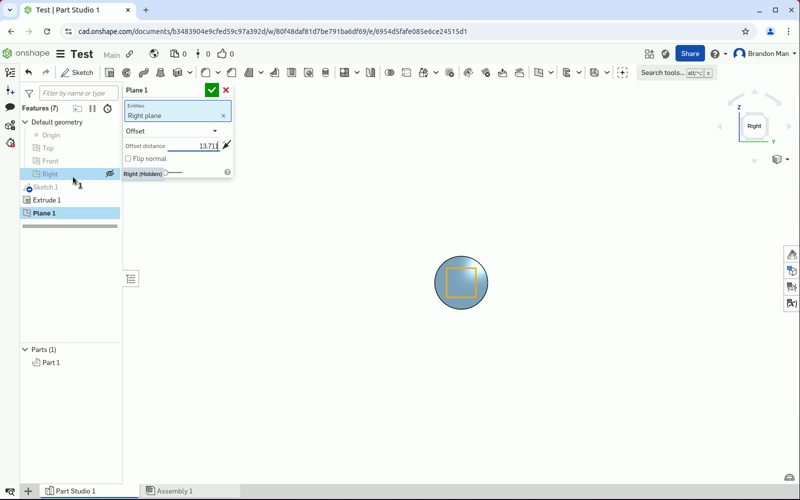
key(enter, 2)
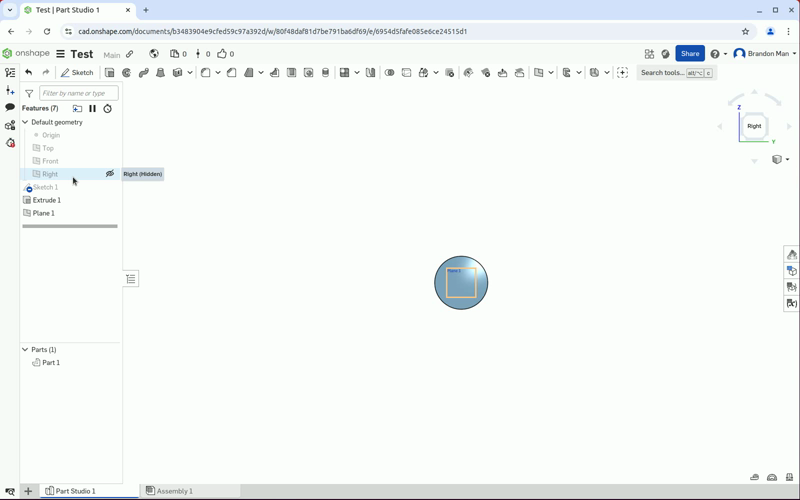
key(shift+s)
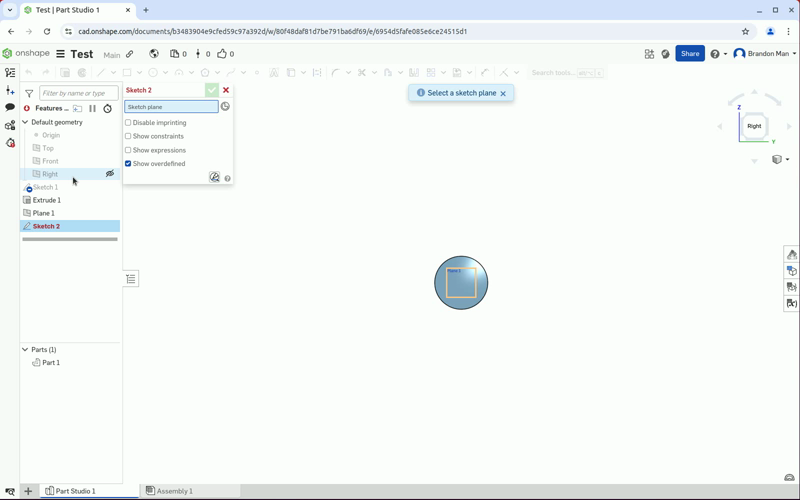
mouse_move(73, 215)
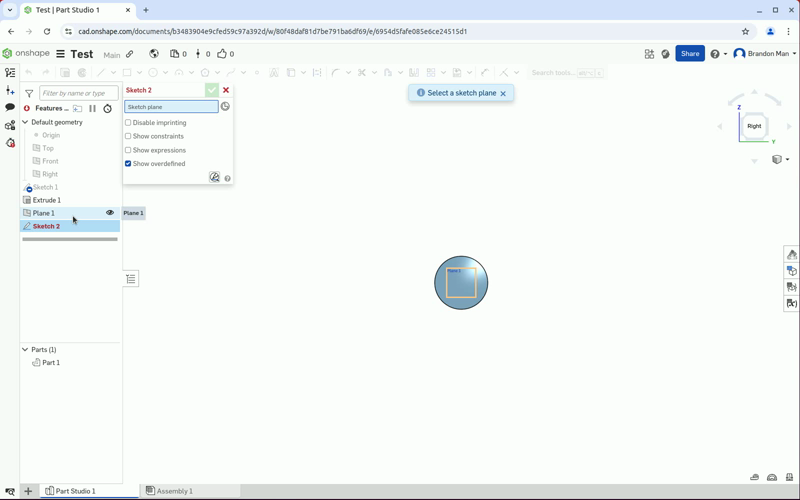
click(73, 215)
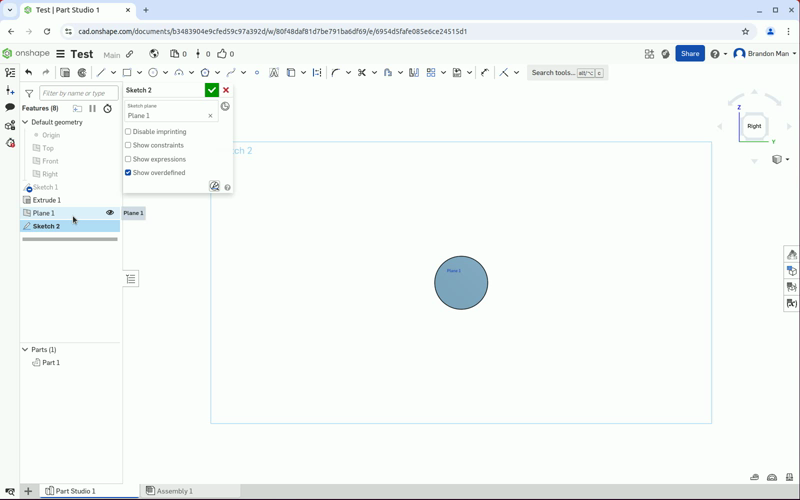
mouse_move(73, 352)
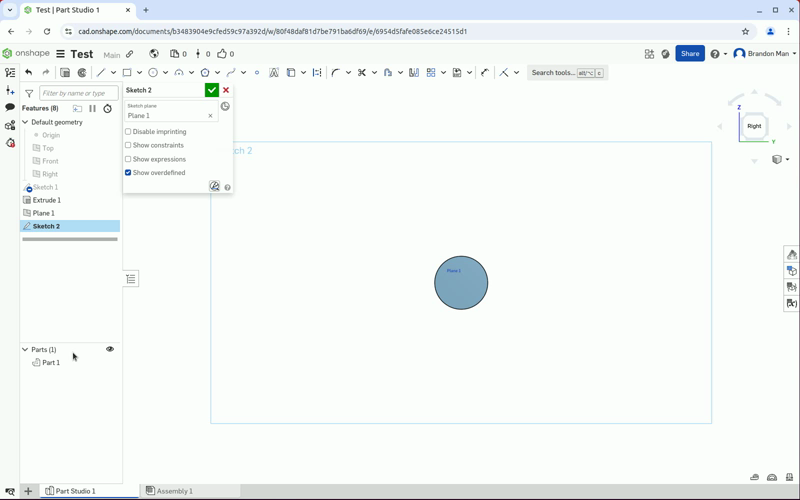
key(y)
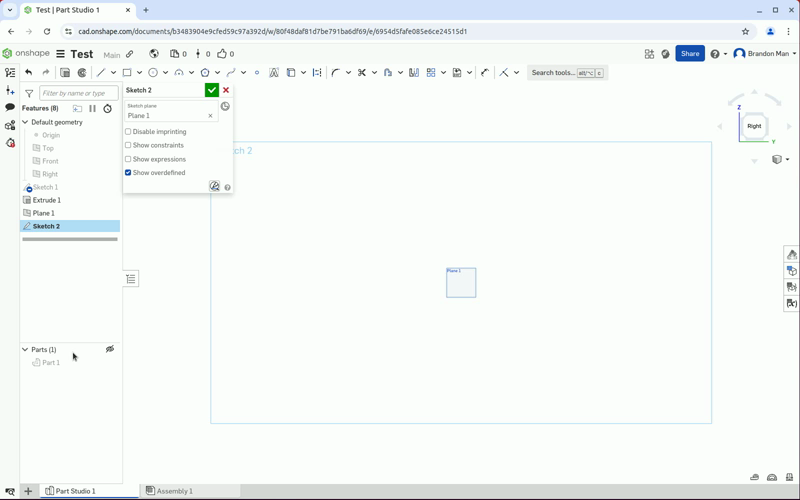
key(c)
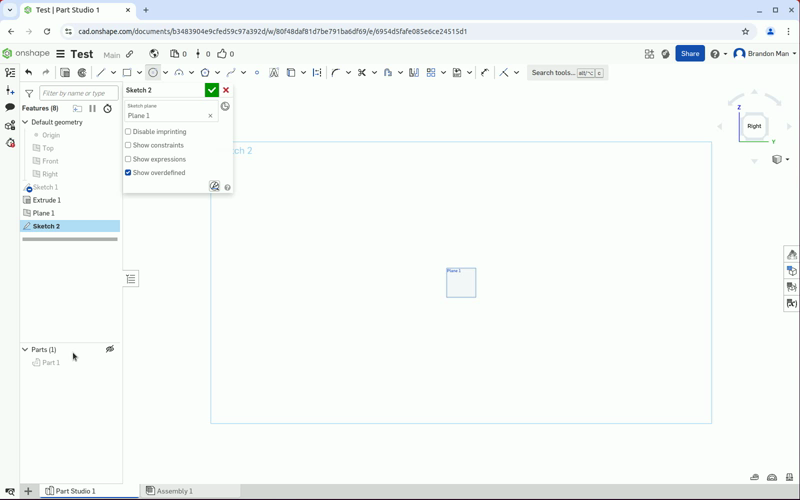
key_down(shift)
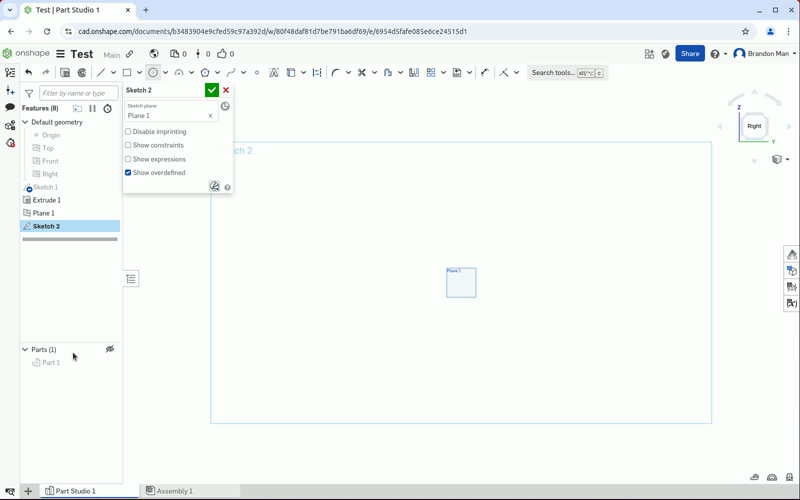
mouse_move(460, 282)
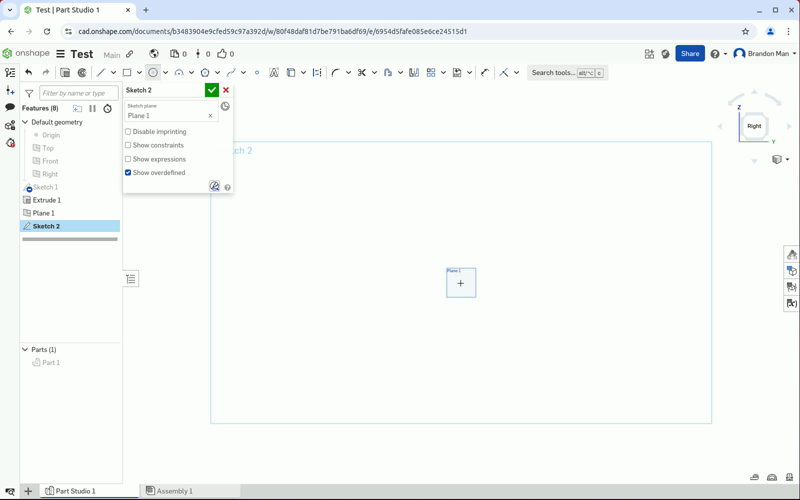
click(460, 282)
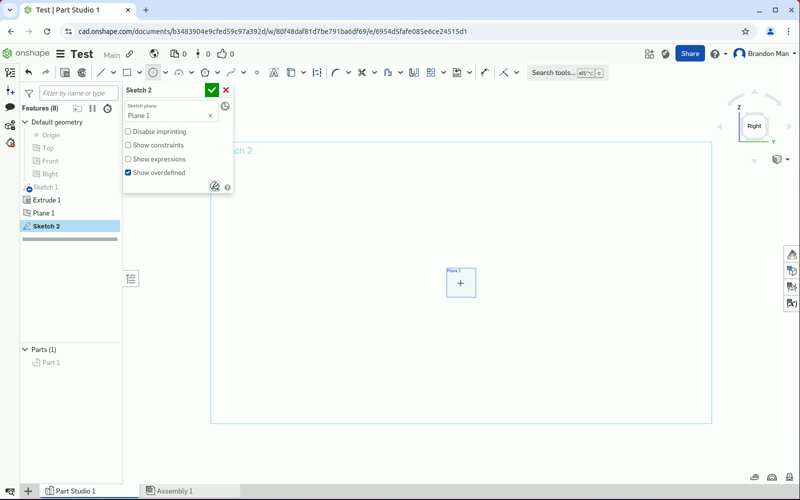
key_up(shift)
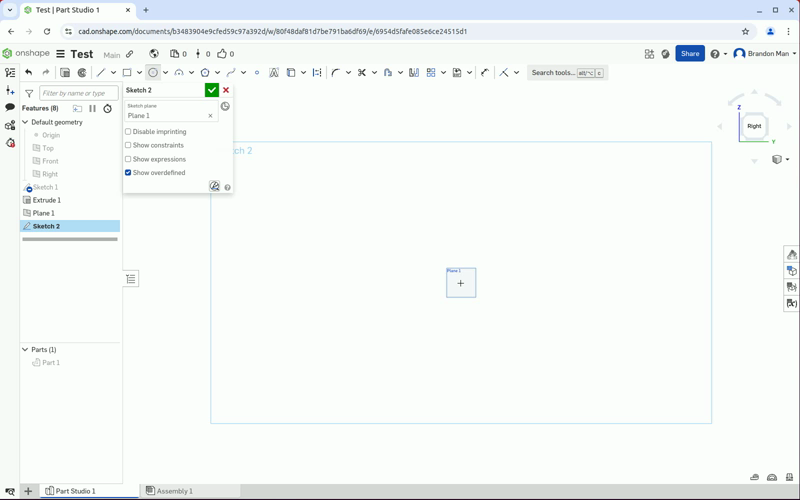
mouse_move(479, 282)
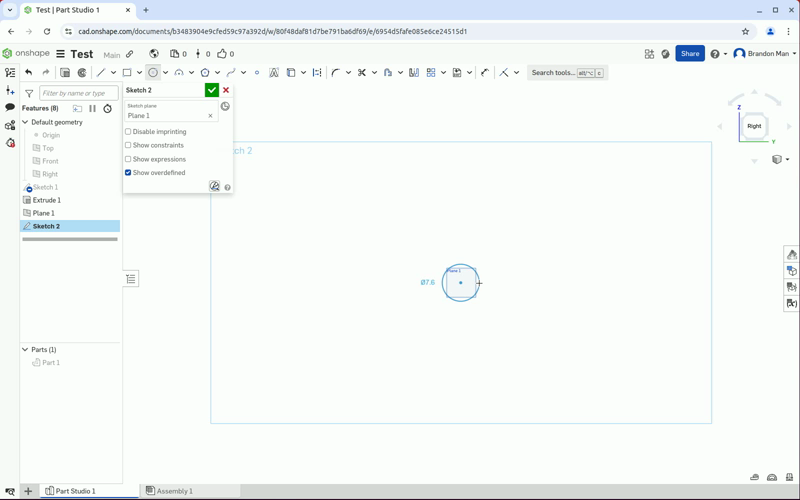
click(479, 282)
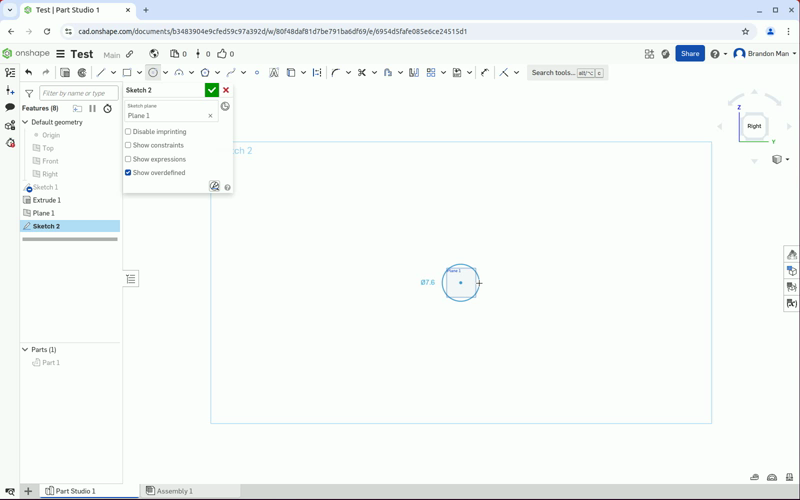
key(esc)
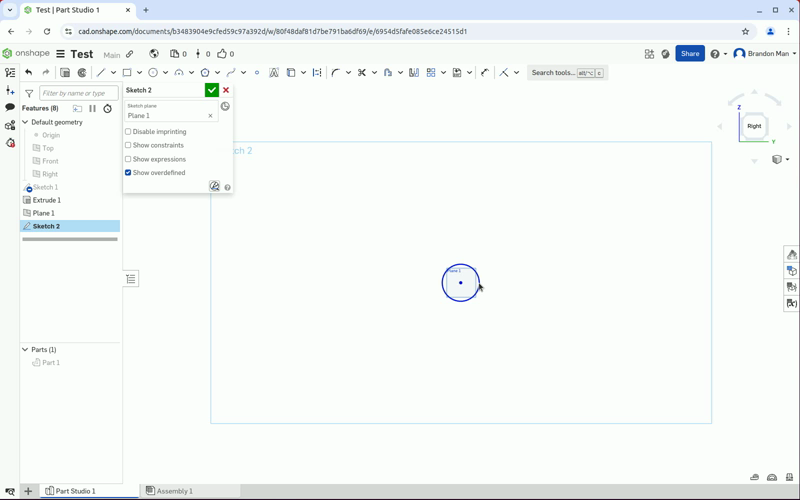
mouse_move(459, 298)
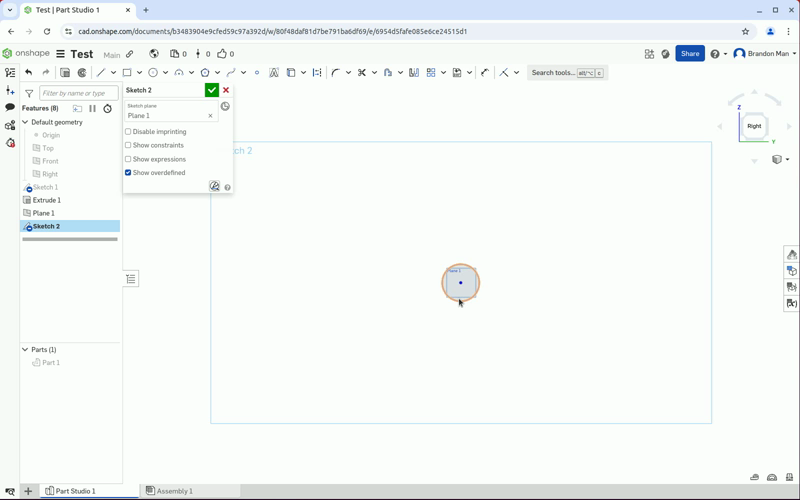
scroll(6)
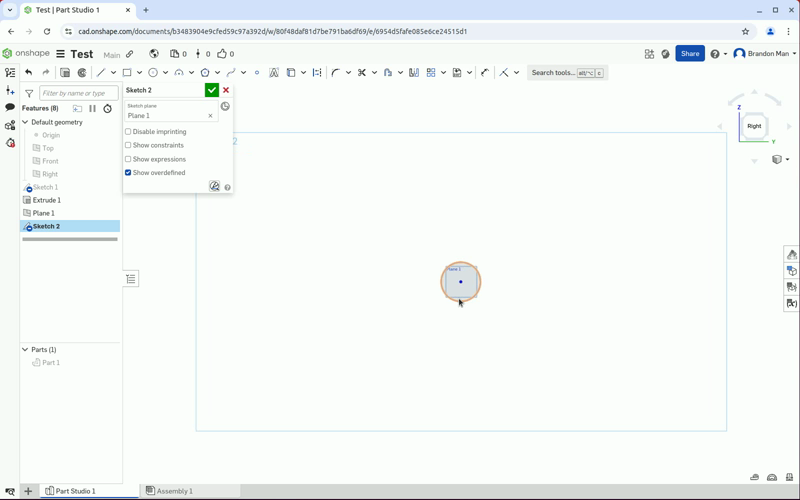
scroll(6)
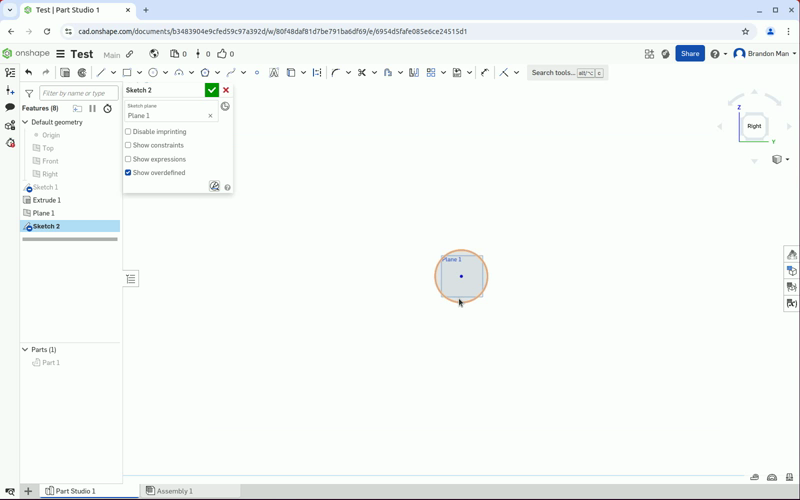
scroll(6)
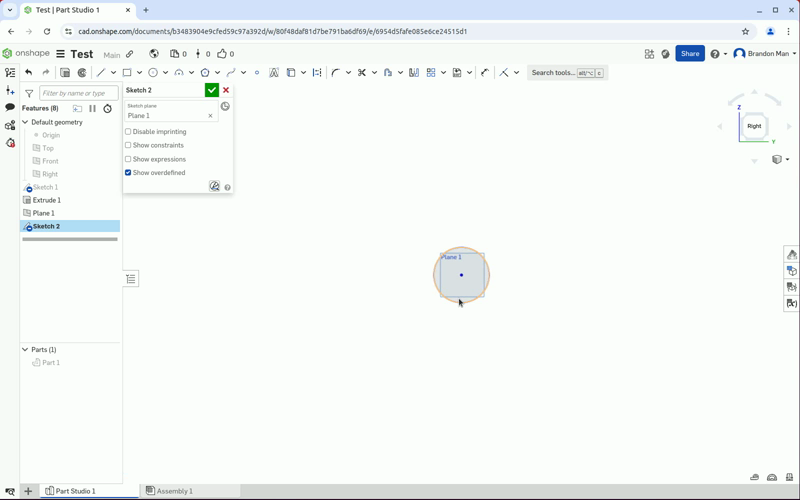
scroll(6)
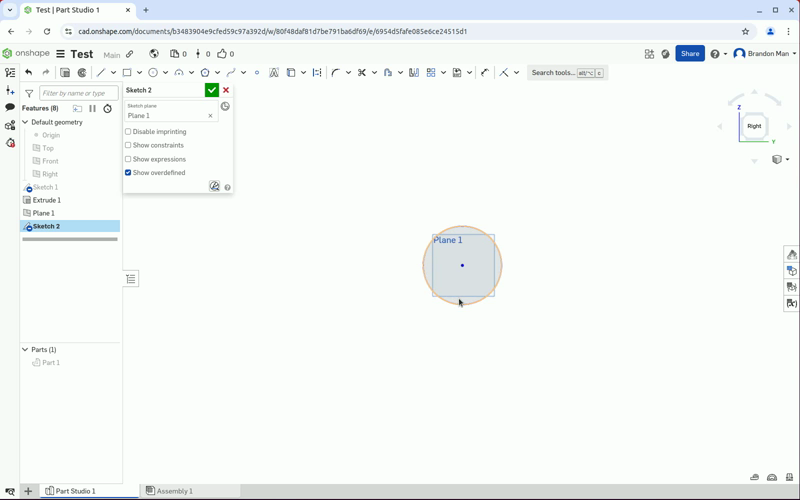
scroll(6)
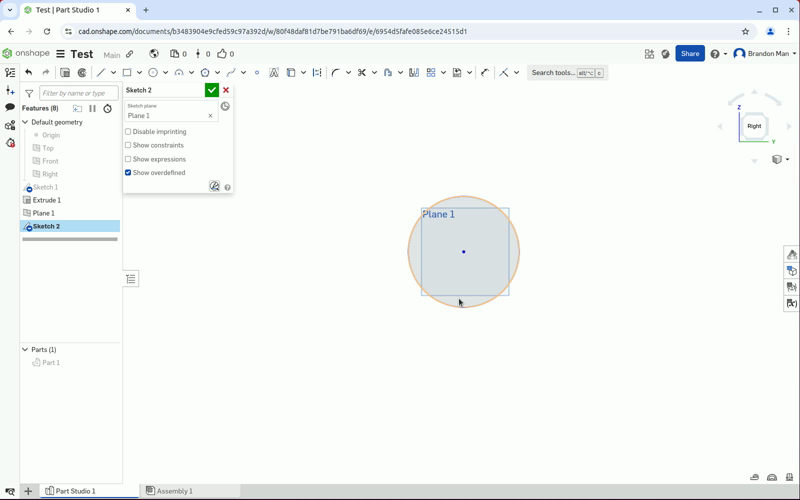
scroll(6)
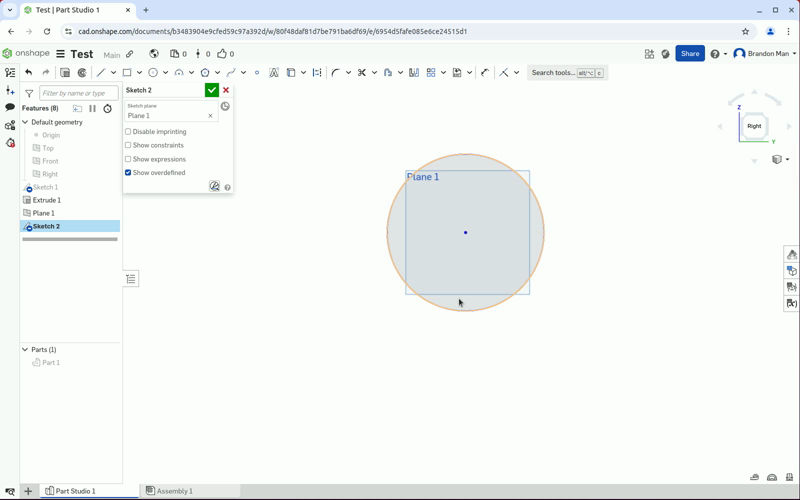
scroll(6)
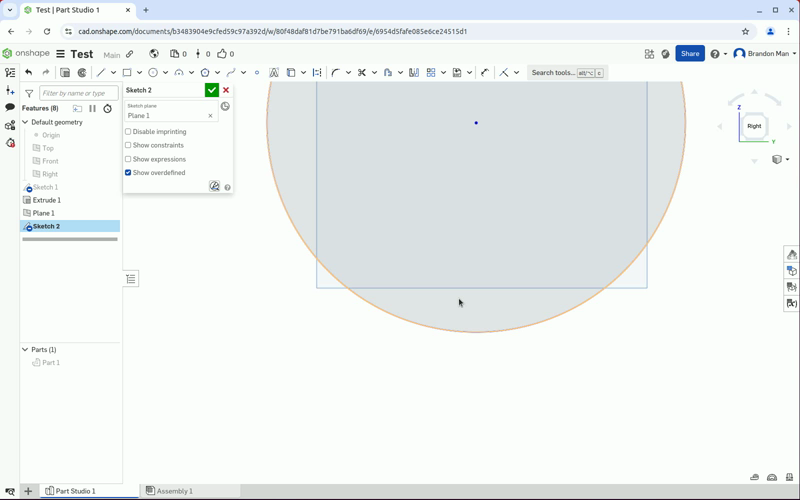
click(459, 298)
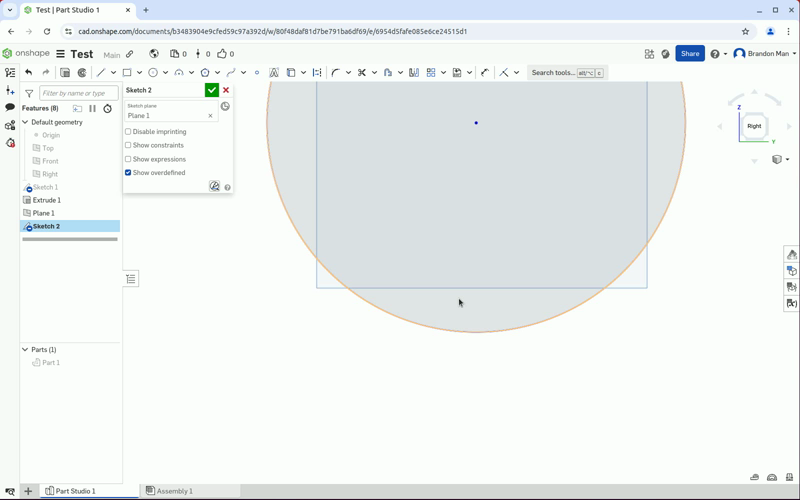
scroll(-6)
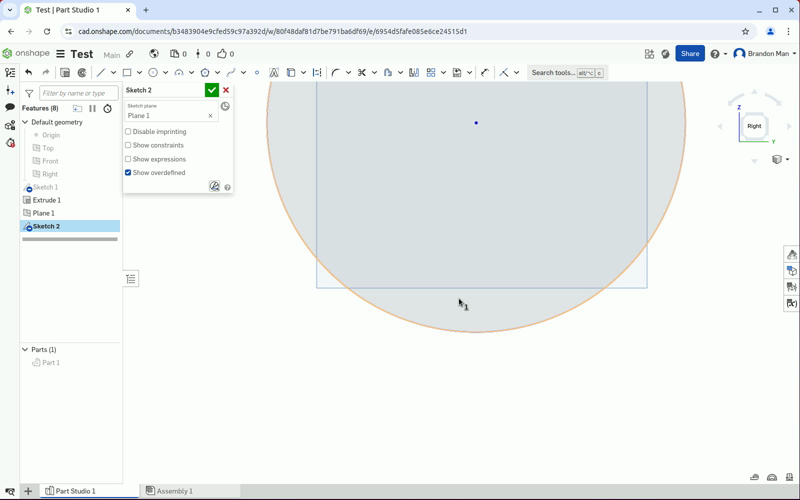
scroll(-6)
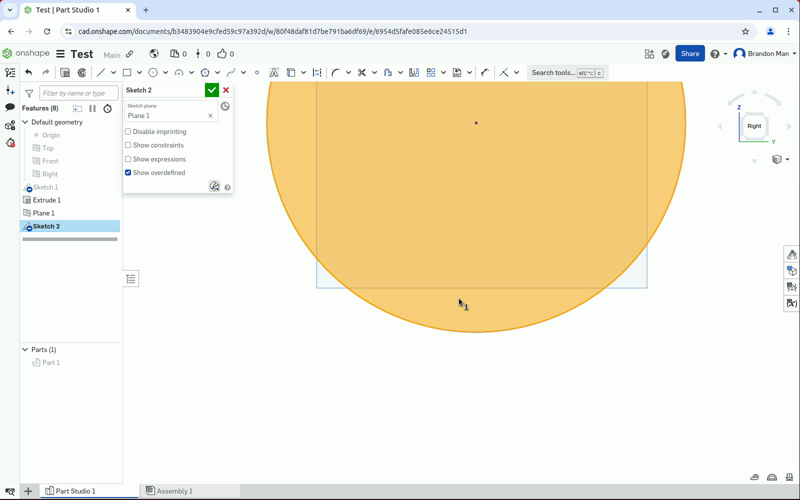
scroll(-6)
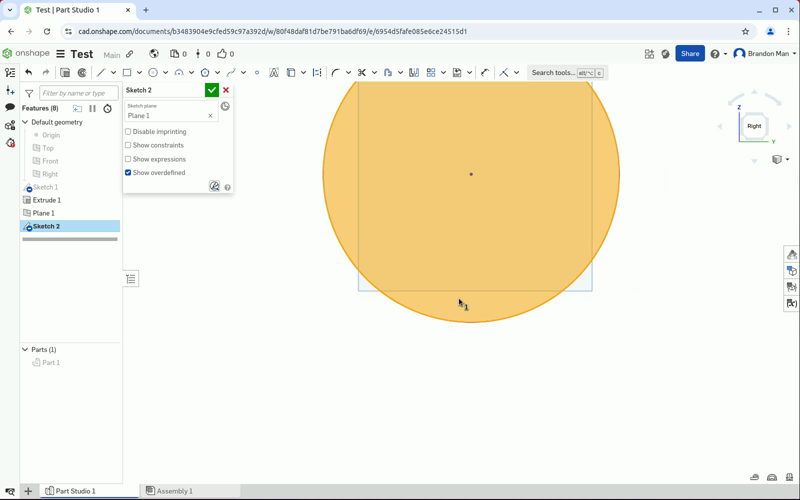
scroll(-6)
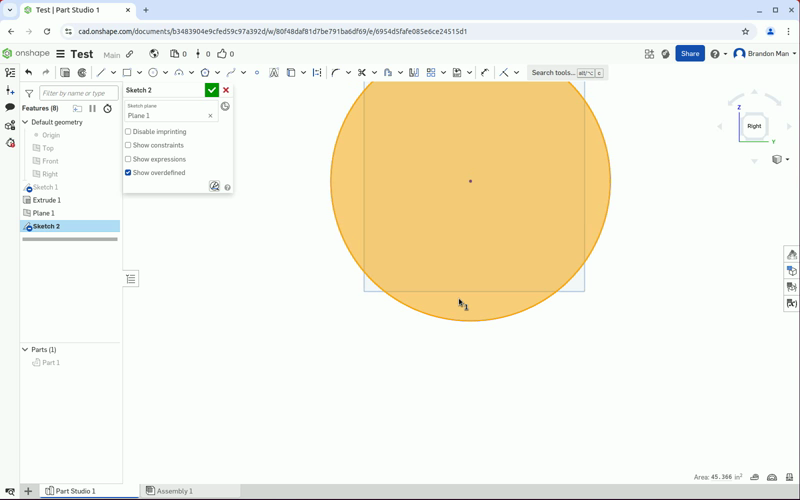
scroll(-6)
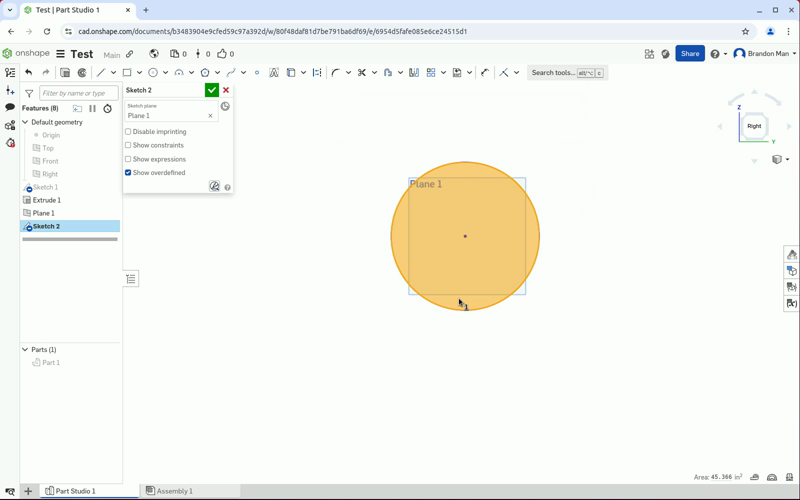
scroll(-6)
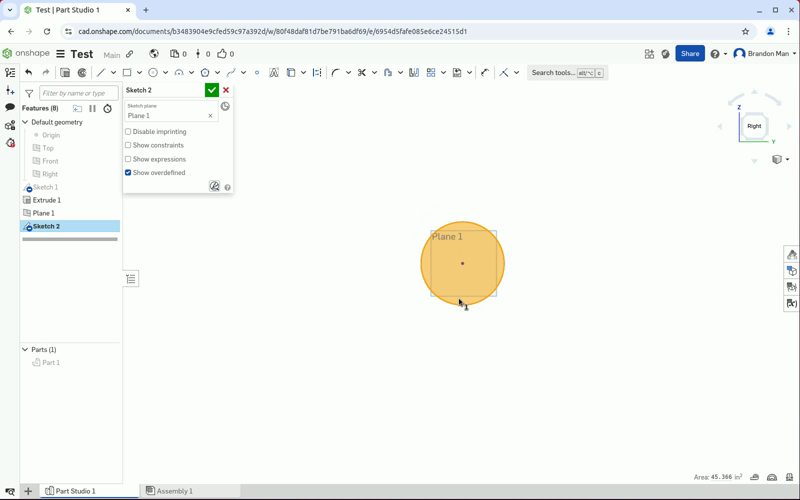
scroll(-6)
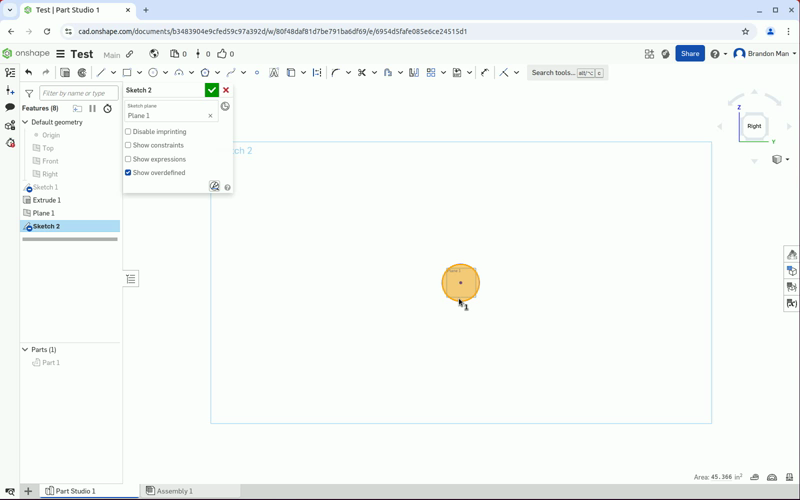
mouse_move(73, 352)
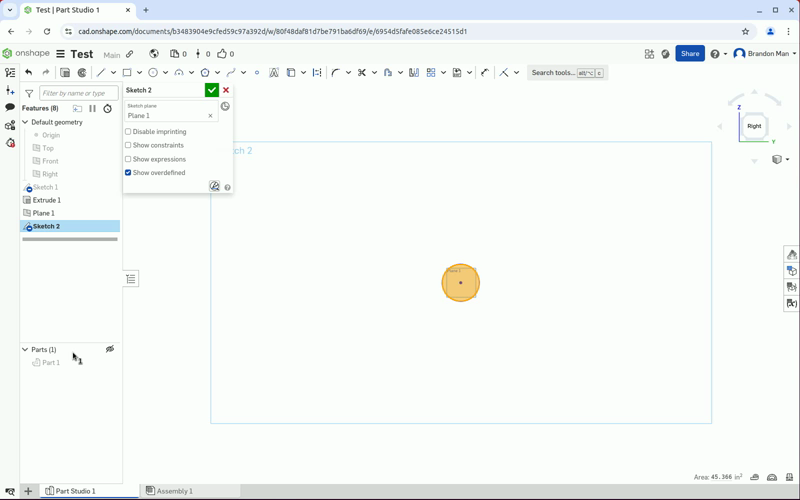
key(shift+y)
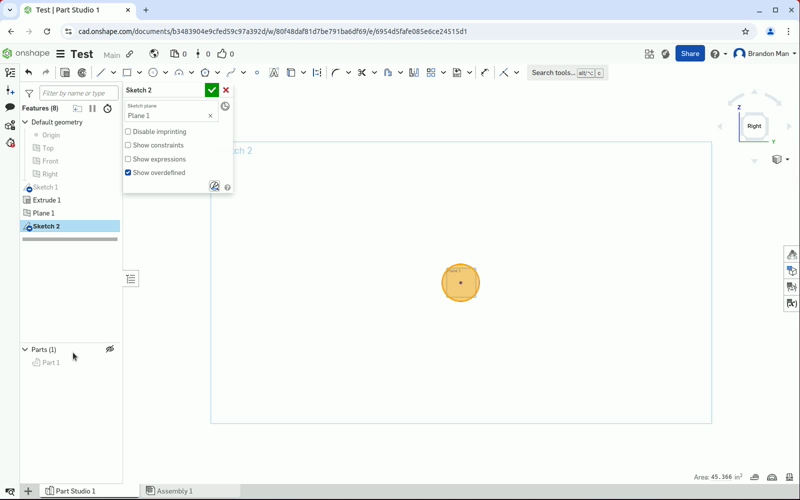
key(shift+e)
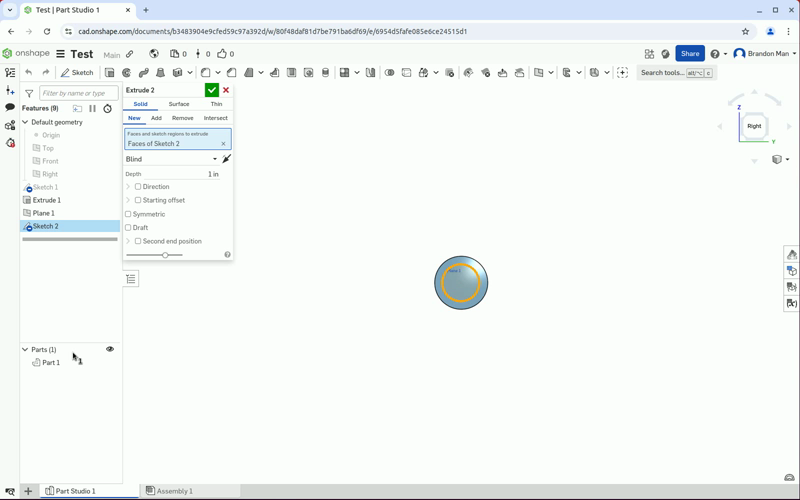
mouse_move(143, 106)
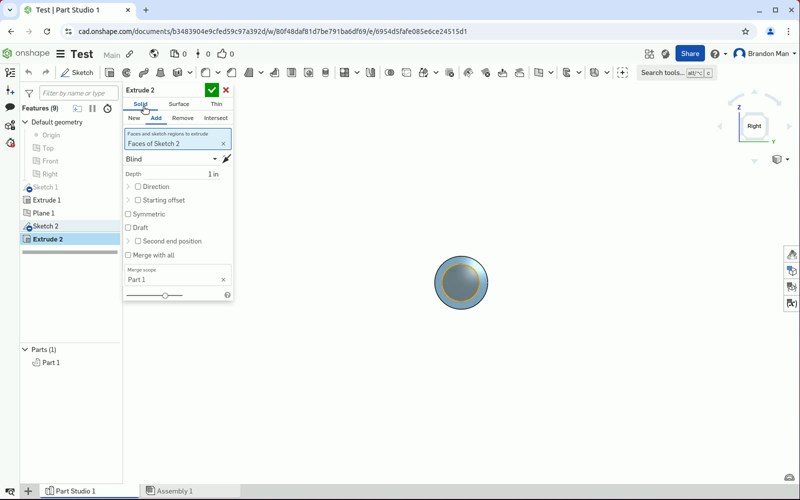
click(143, 106)
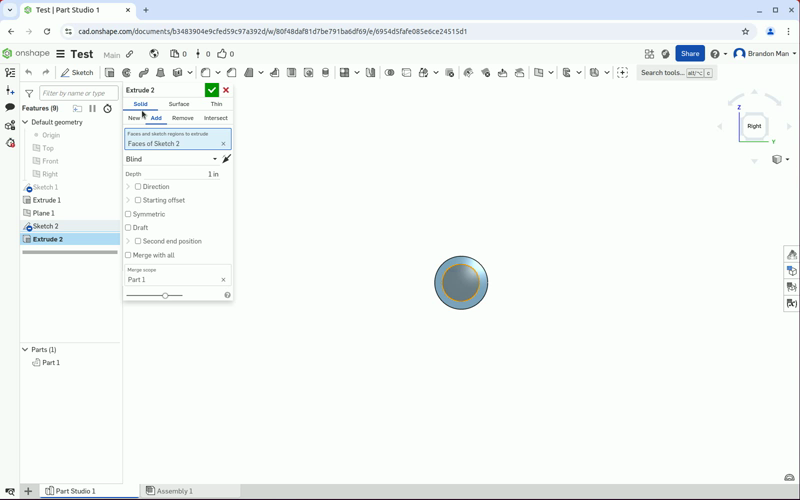
mouse_move(137, 120)
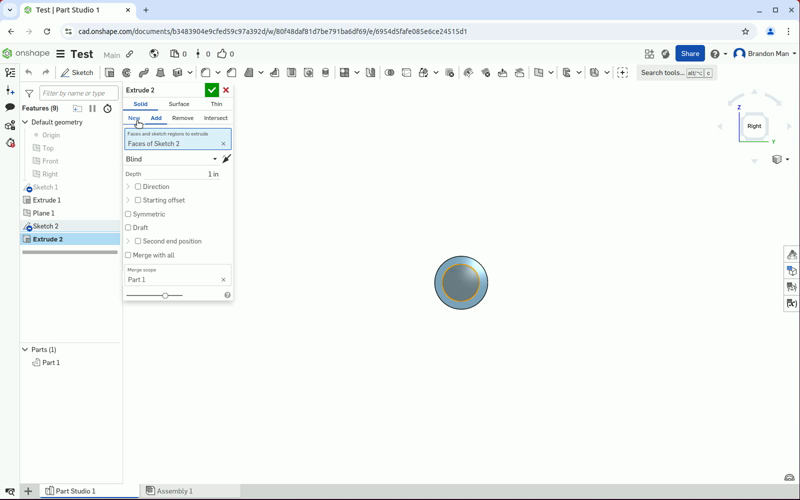
click(137, 120)
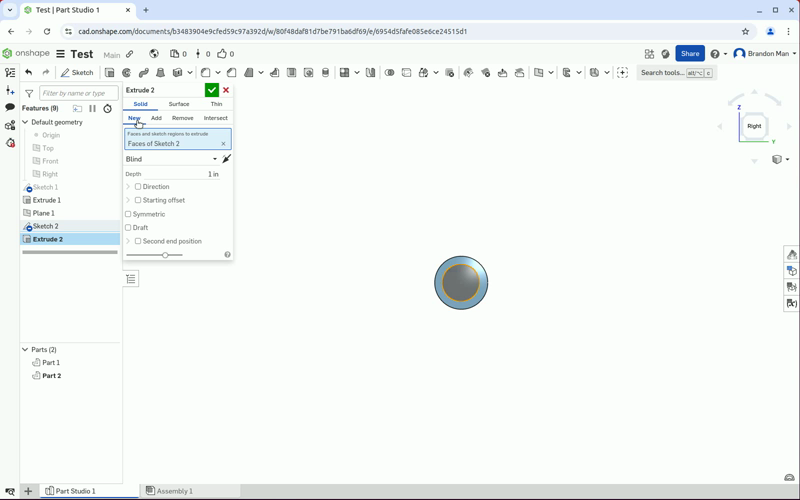
key(tab, 4)
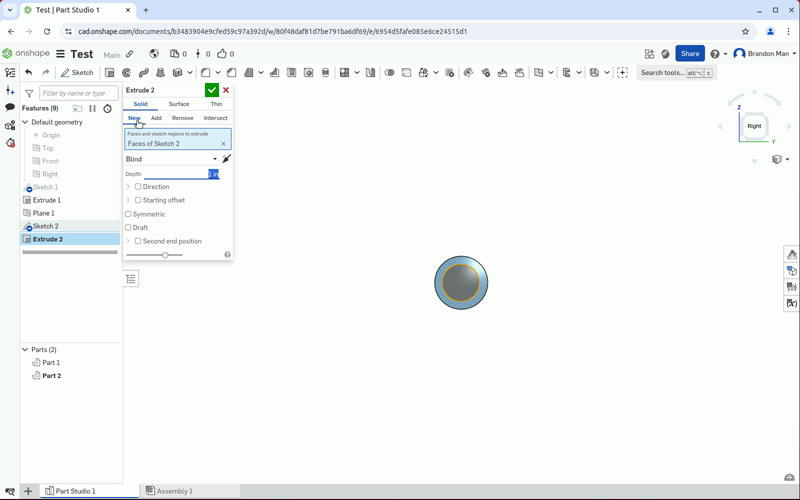
text(9.388)
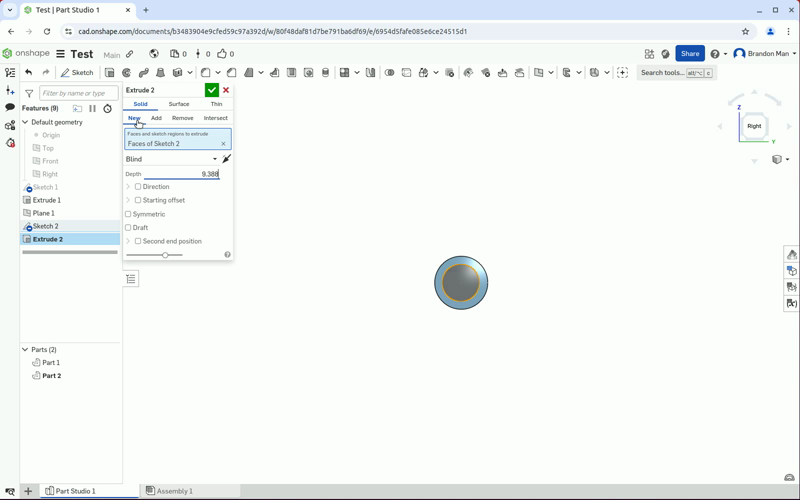
key(enter)
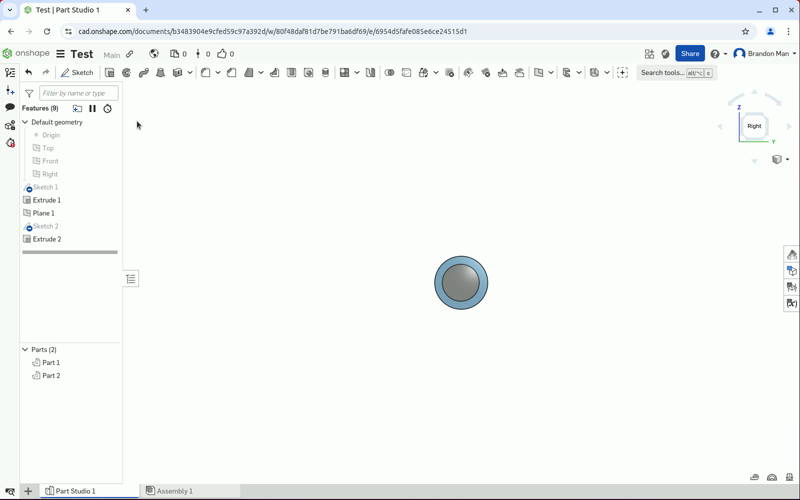
key(shift+h)
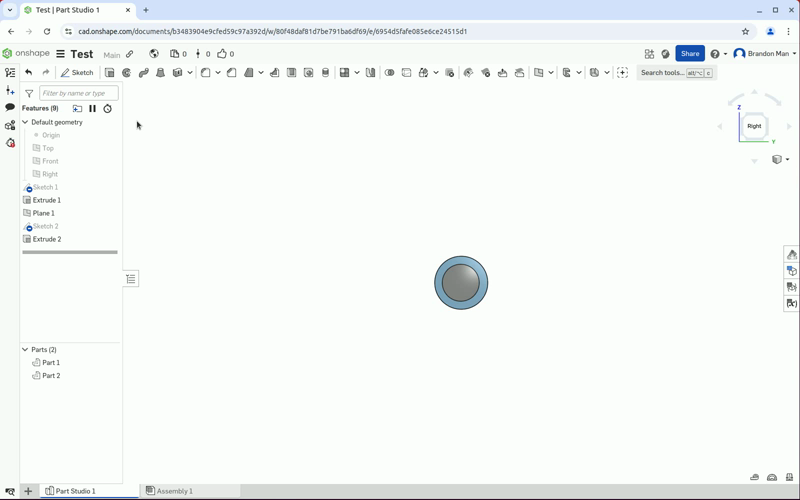
key(shift+h)
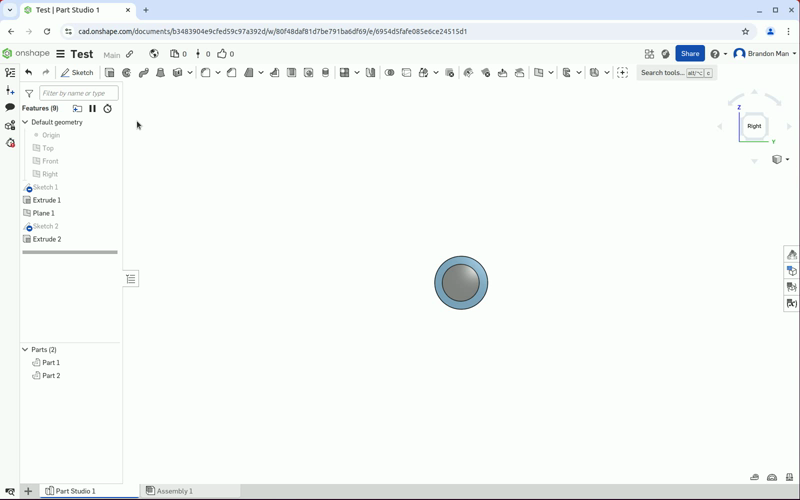
mouse_move(73, 189)
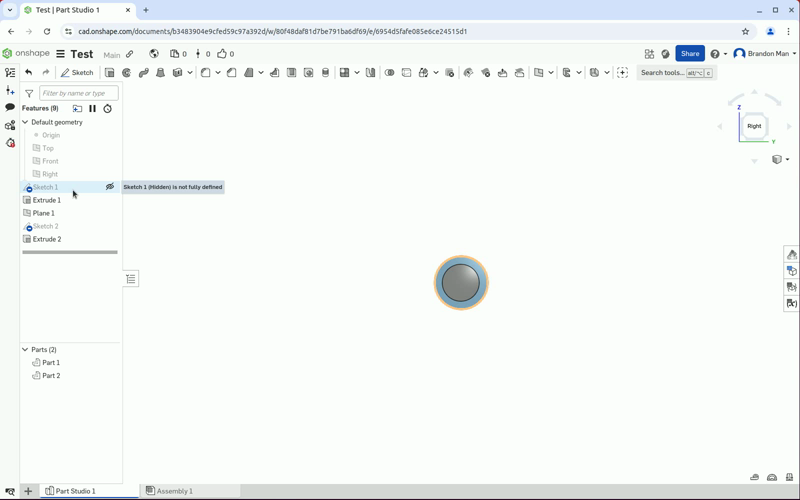
click(73, 189)
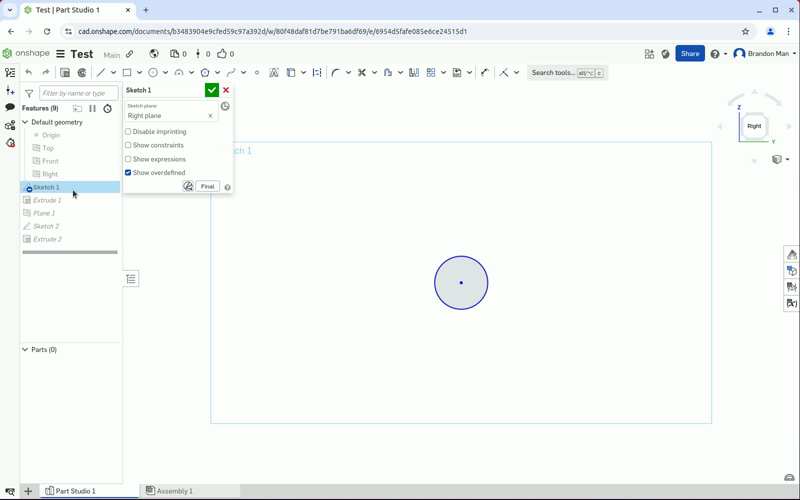
mouse_move(229, 92)
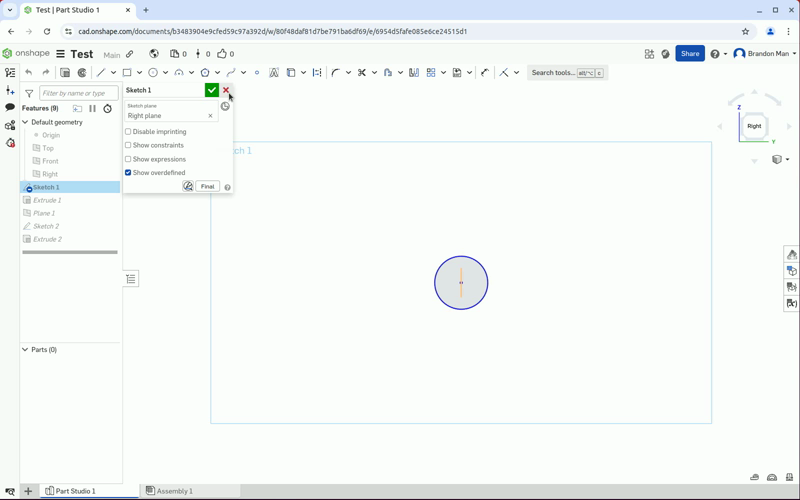
click(229, 92)
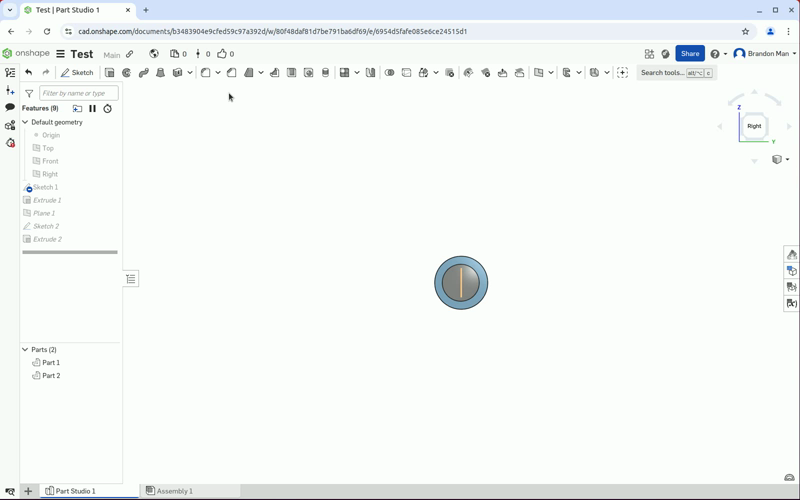
mouse_move(541, 75)
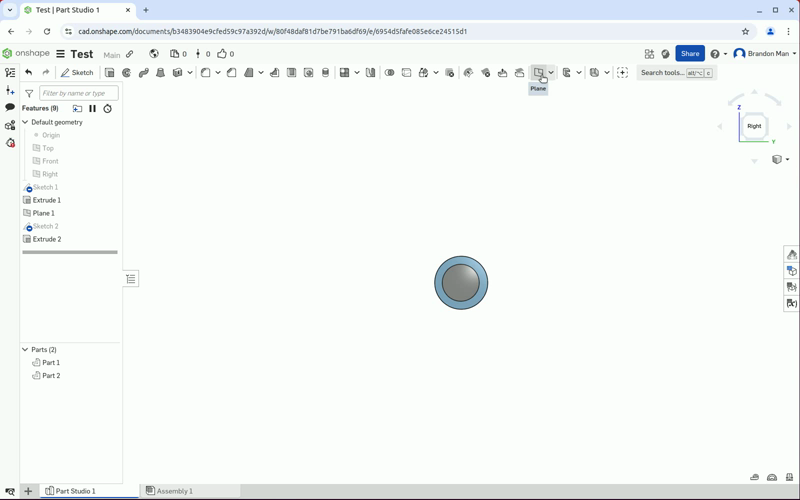
click(541, 75)
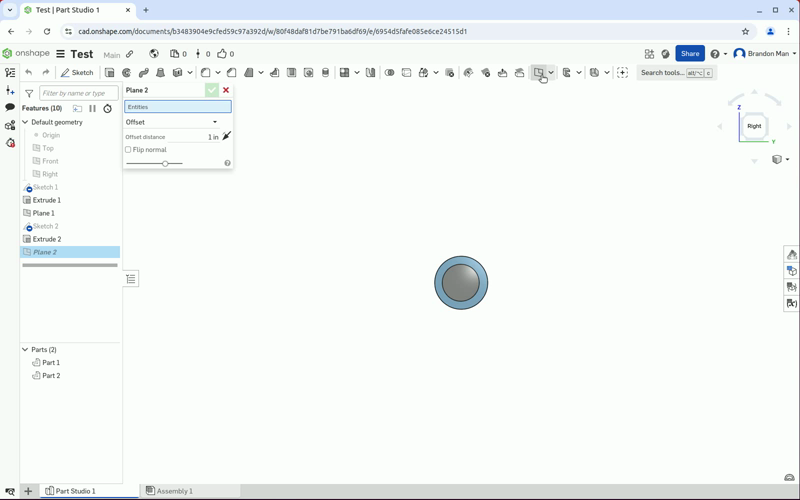
mouse_move(73, 176)
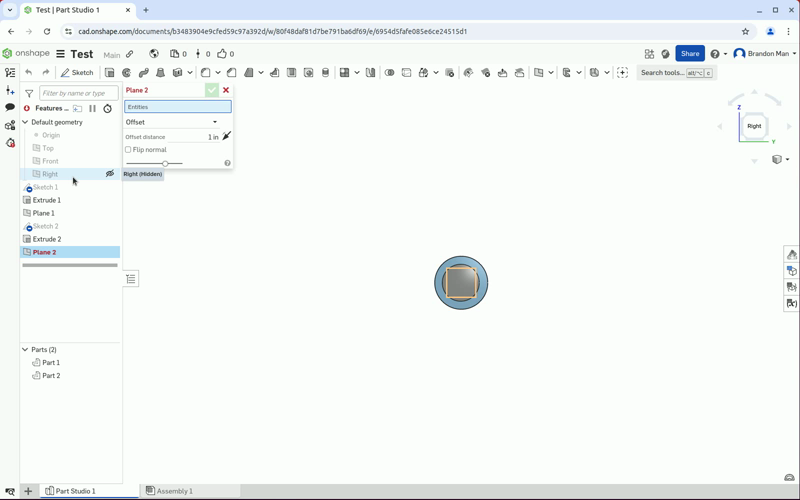
click(73, 176)
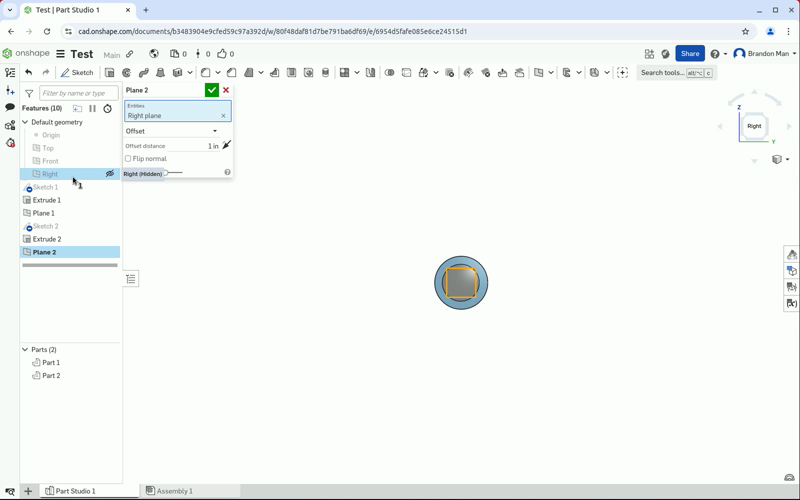
key(tab, 2)
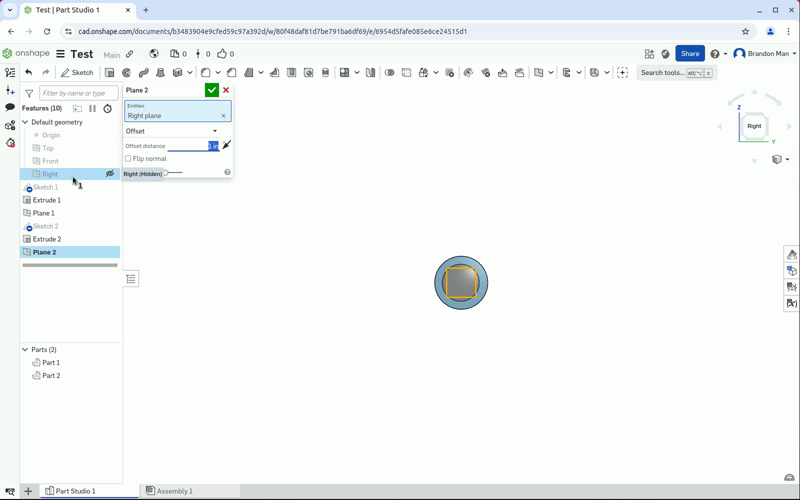
text(13.711)
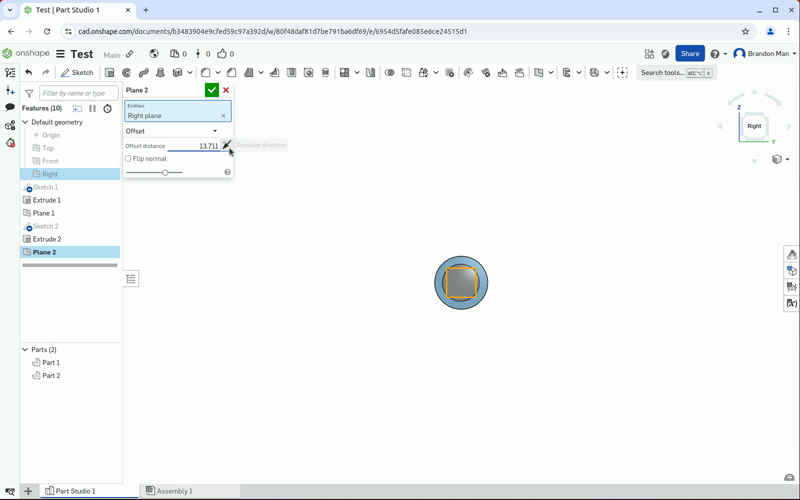
mouse_move(229, 147)
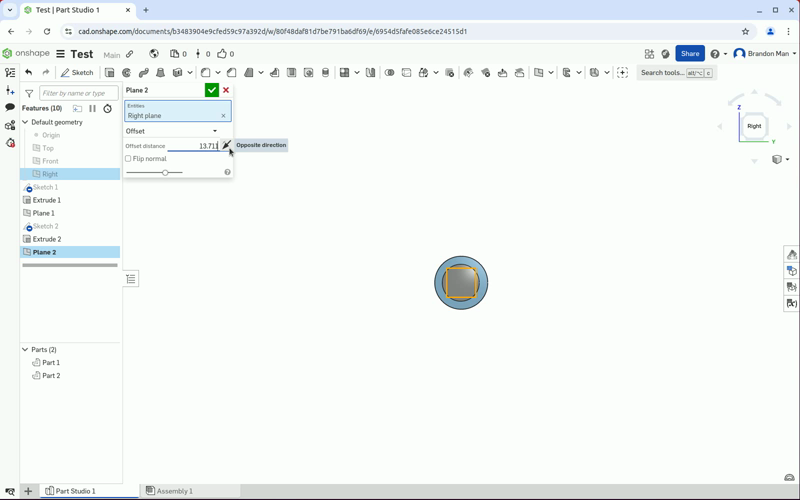
click(229, 147)
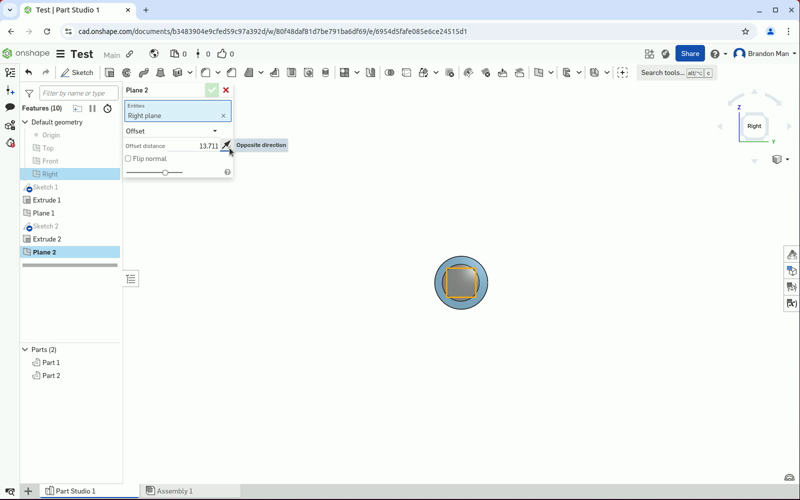
key(enter, 2)
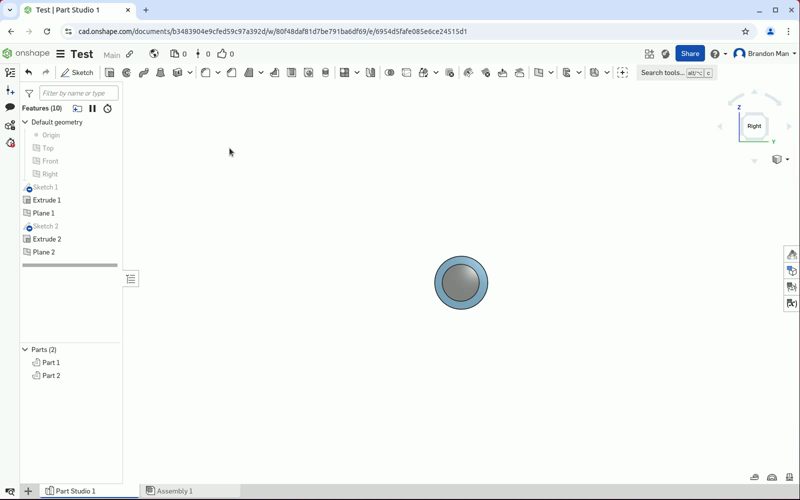
key(shift+s)
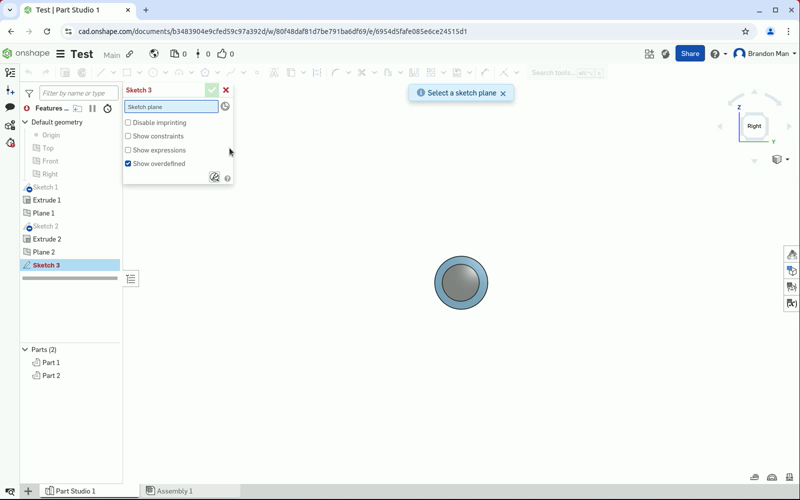
mouse_move(73, 254)
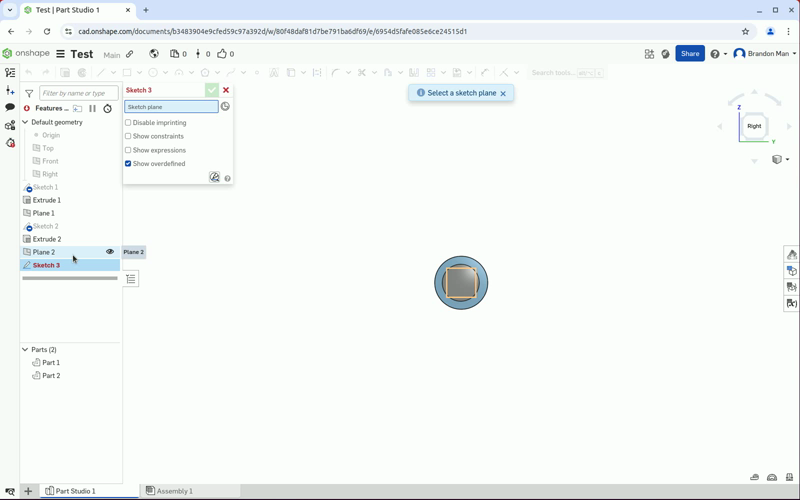
click(73, 254)
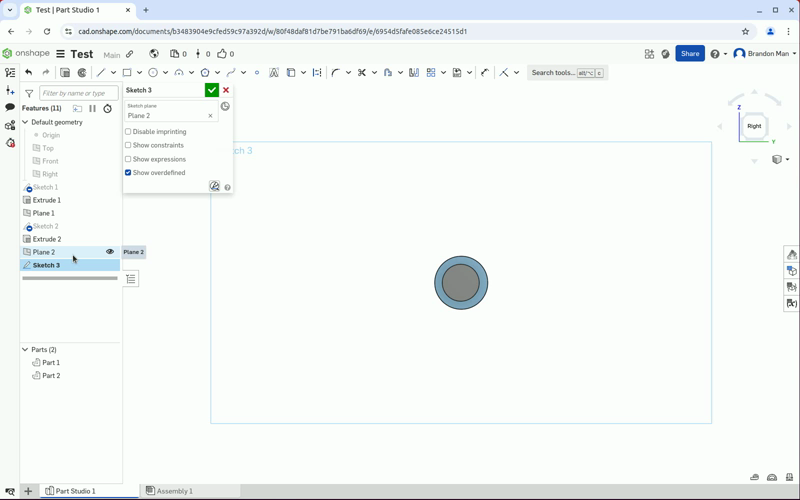
mouse_move(73, 352)
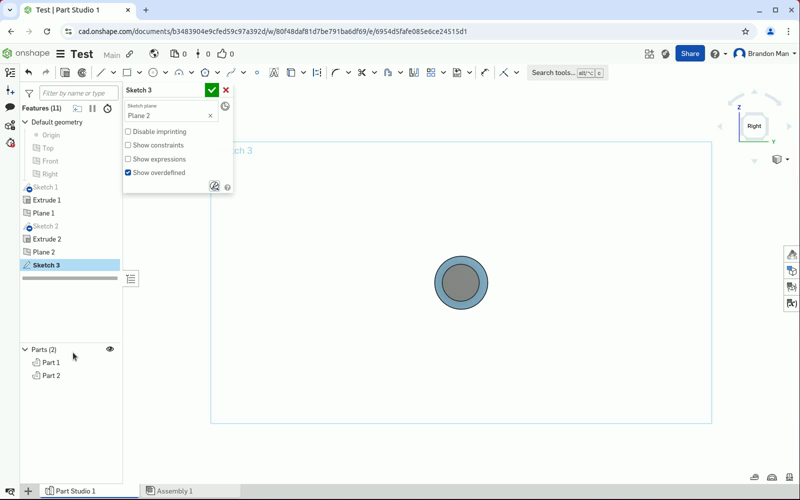
key(y)
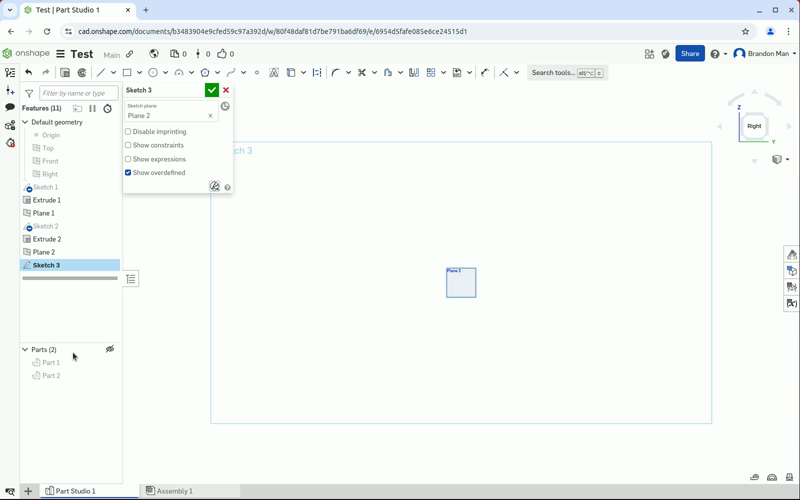
key(c)
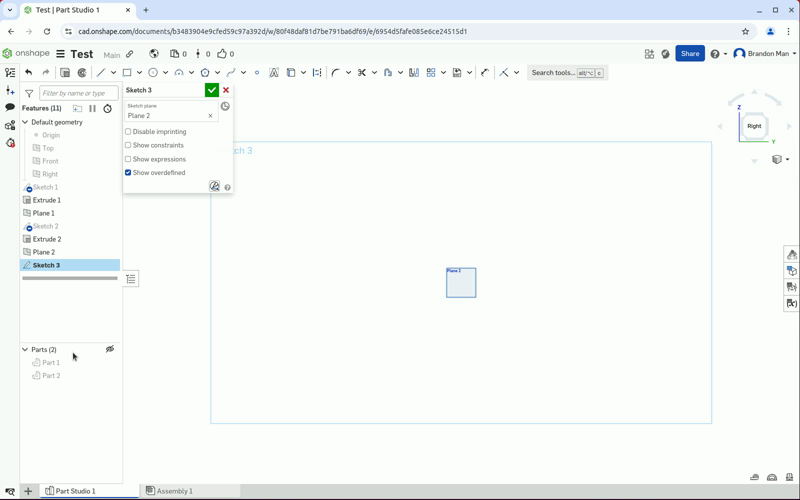
key_down(shift)
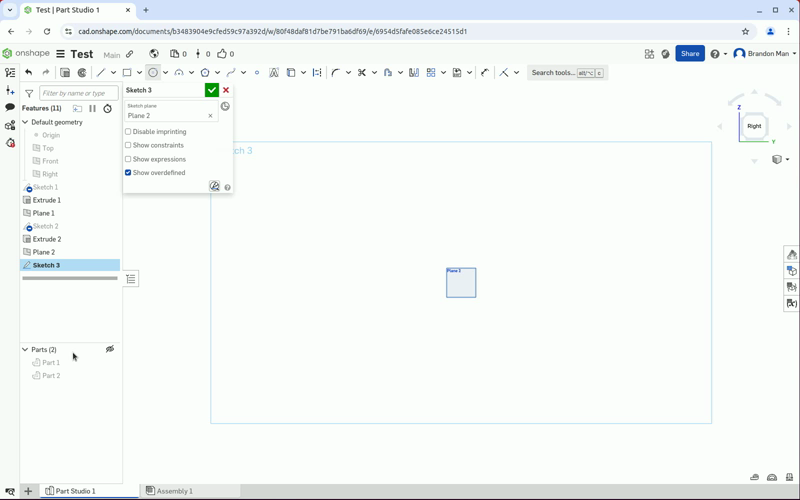
mouse_move(460, 282)
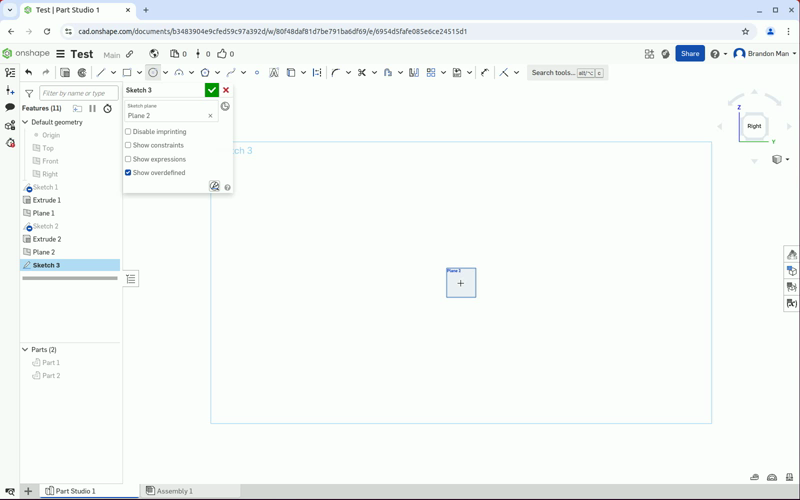
click(460, 282)
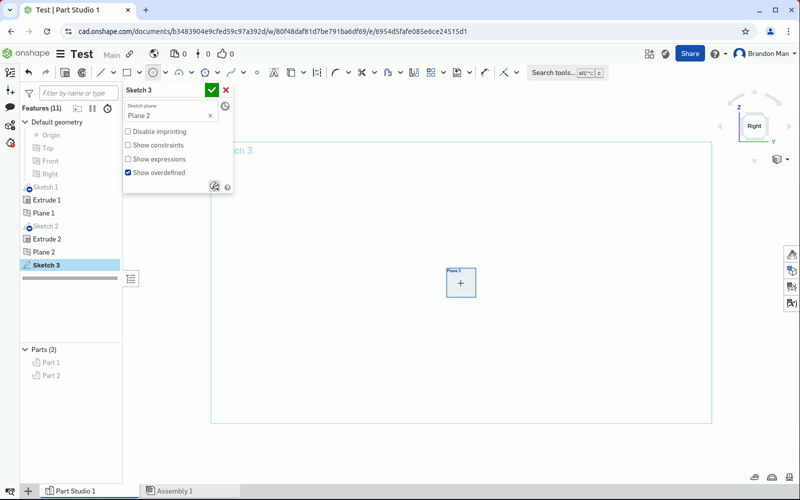
key_up(shift)
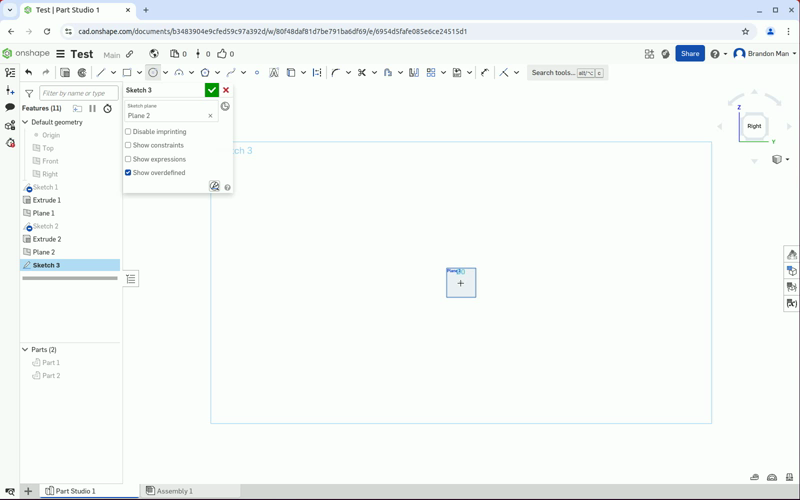
mouse_move(477, 282)
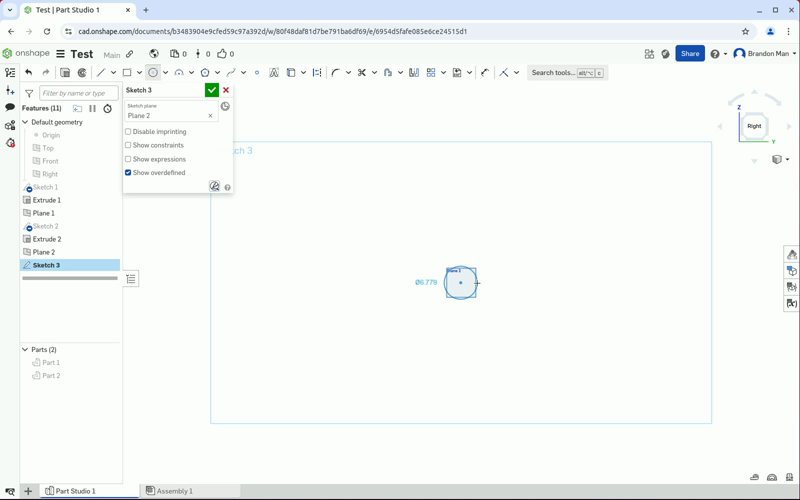
click(477, 282)
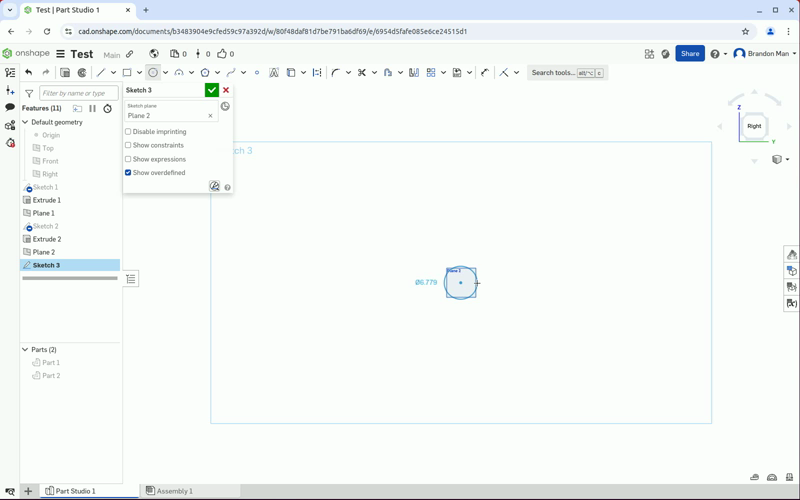
key(esc)
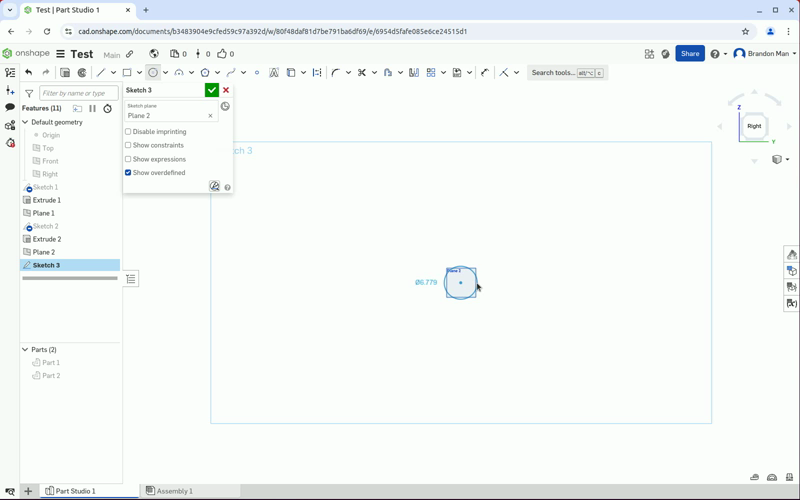
mouse_move(465, 287)
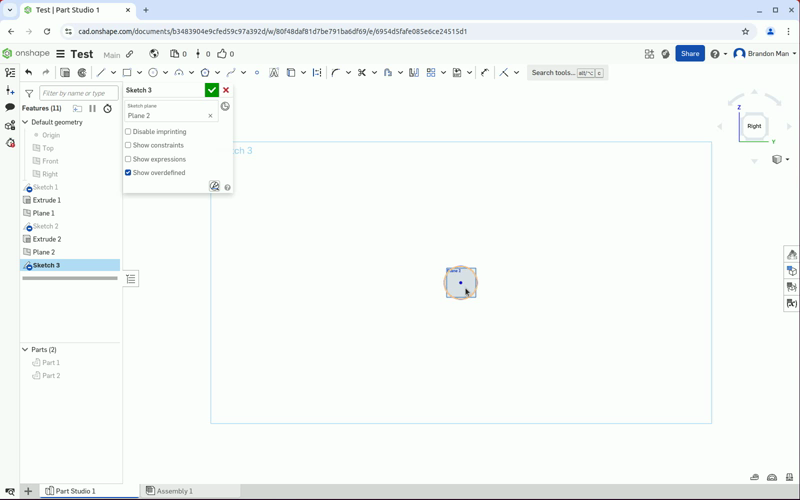
scroll(6)
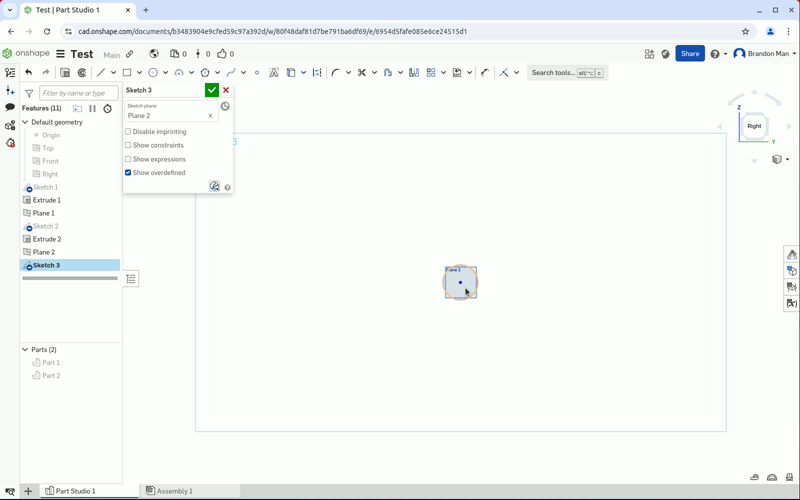
scroll(6)
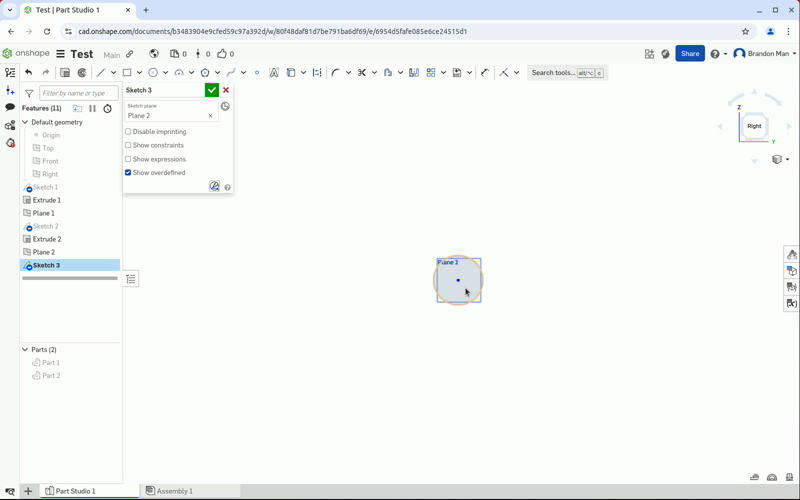
scroll(6)
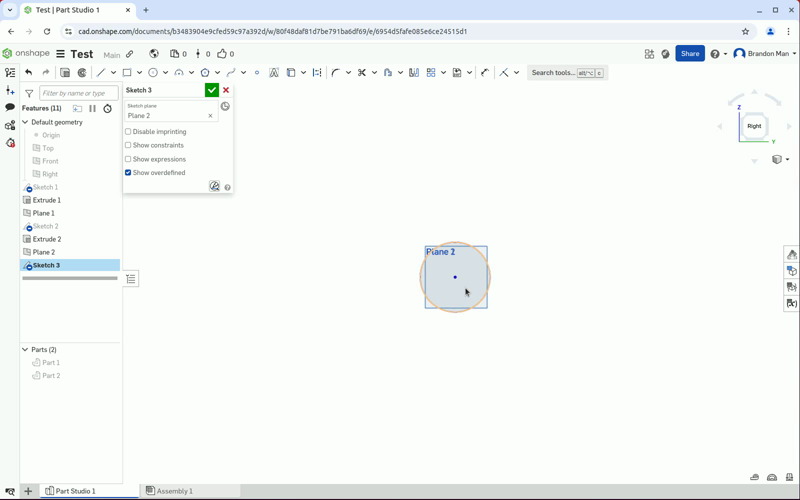
scroll(6)
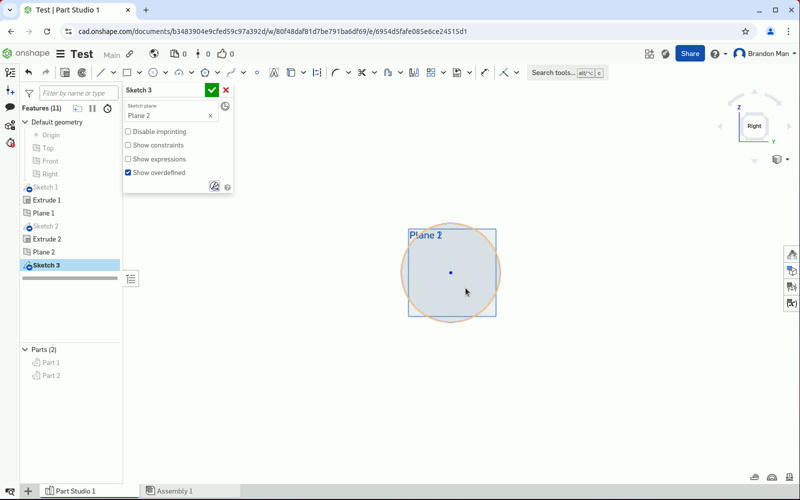
scroll(6)
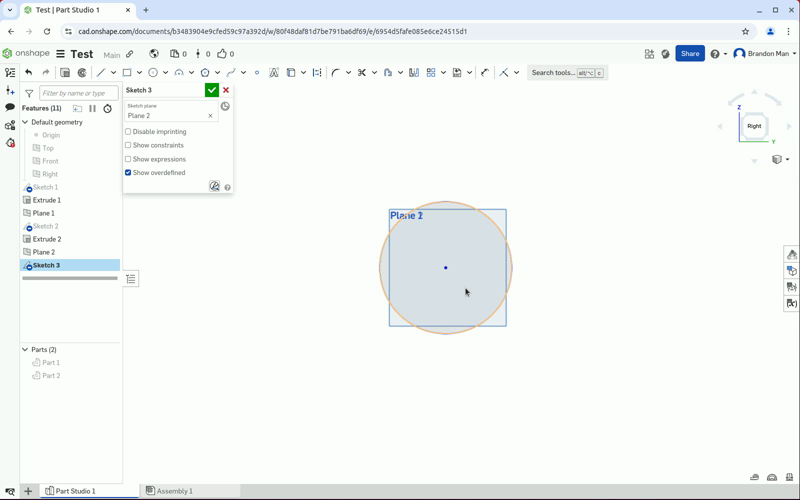
scroll(6)
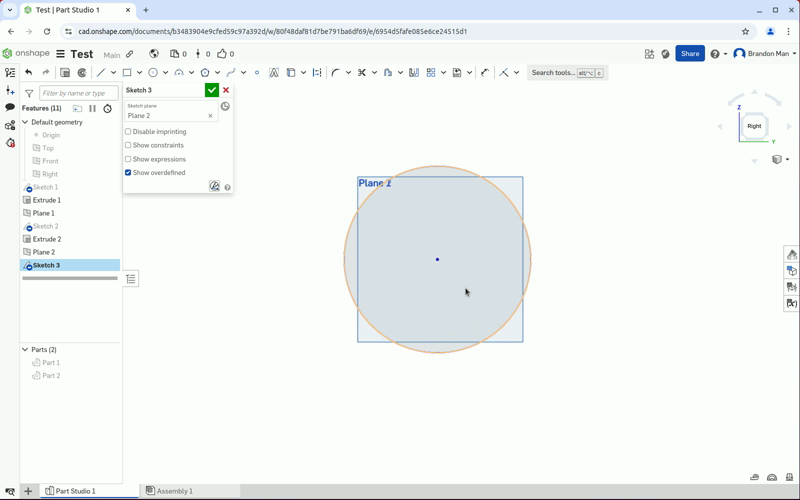
scroll(6)
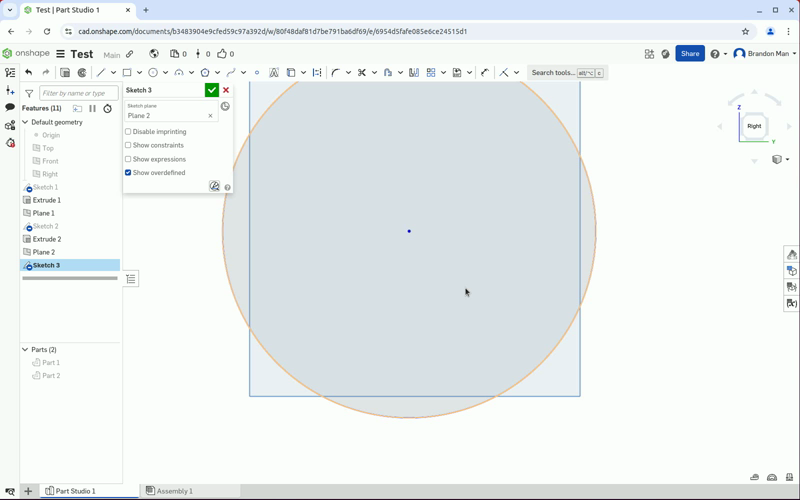
click(465, 287)
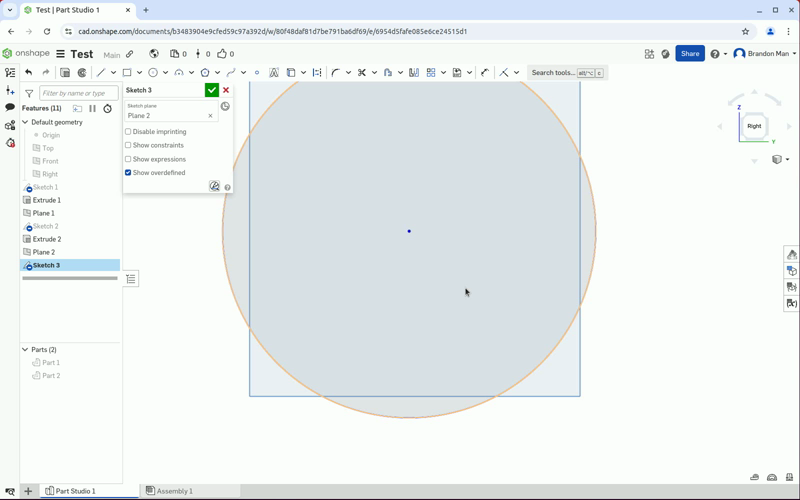
scroll(-6)
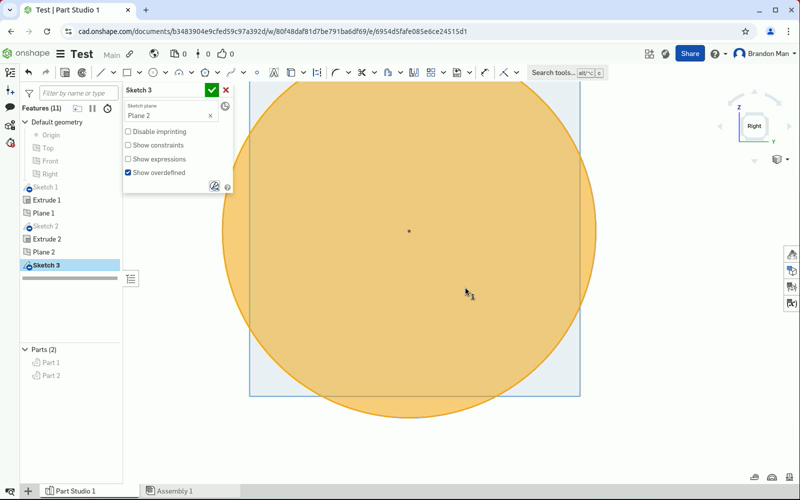
scroll(-6)
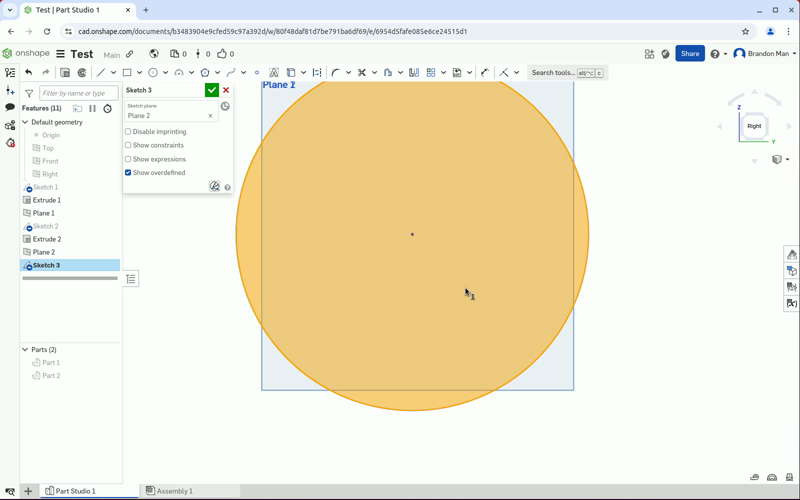
scroll(-6)
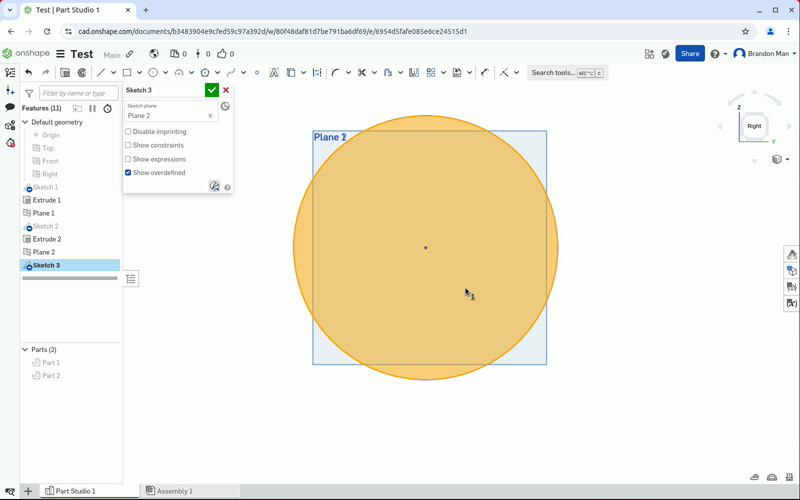
scroll(-6)
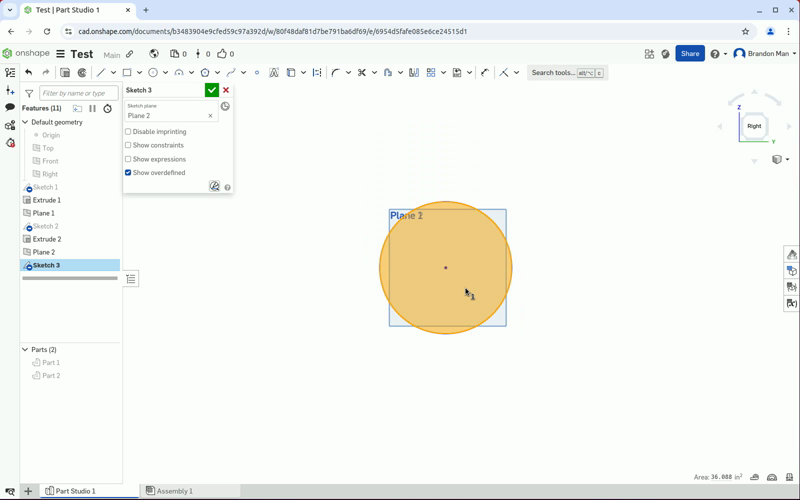
scroll(-6)
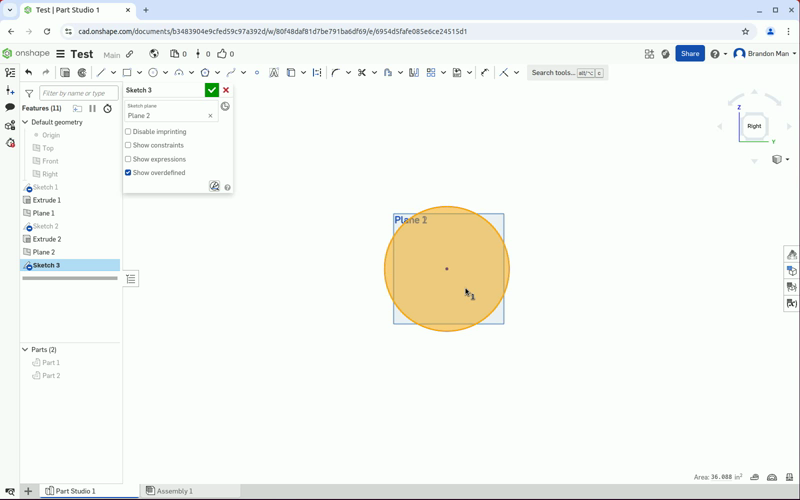
scroll(-6)
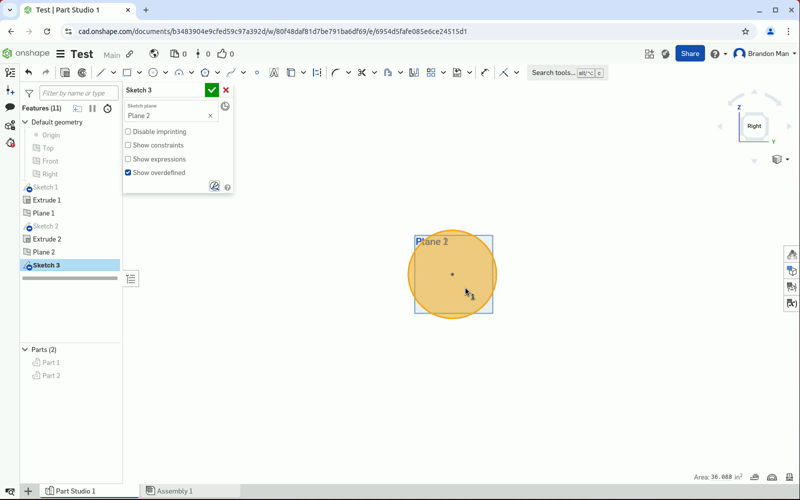
scroll(-6)
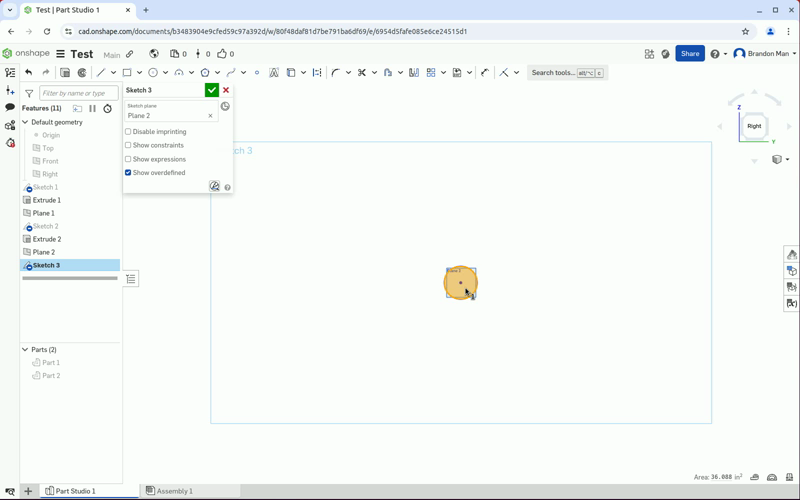
mouse_move(73, 352)
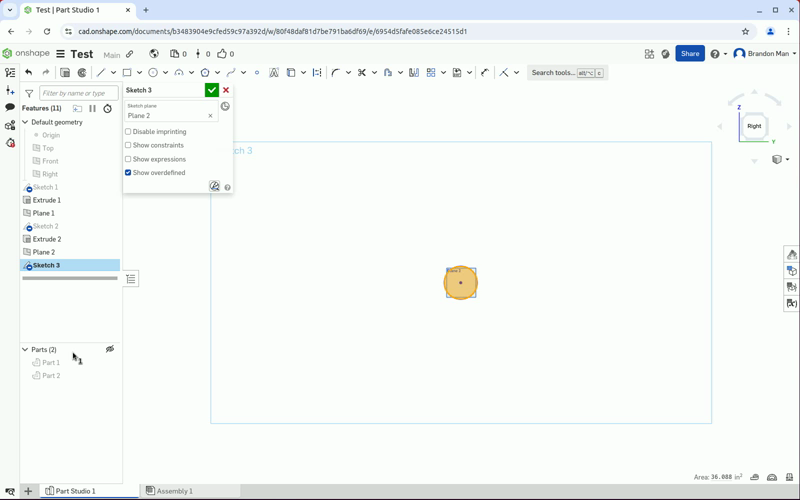
key(shift+y)
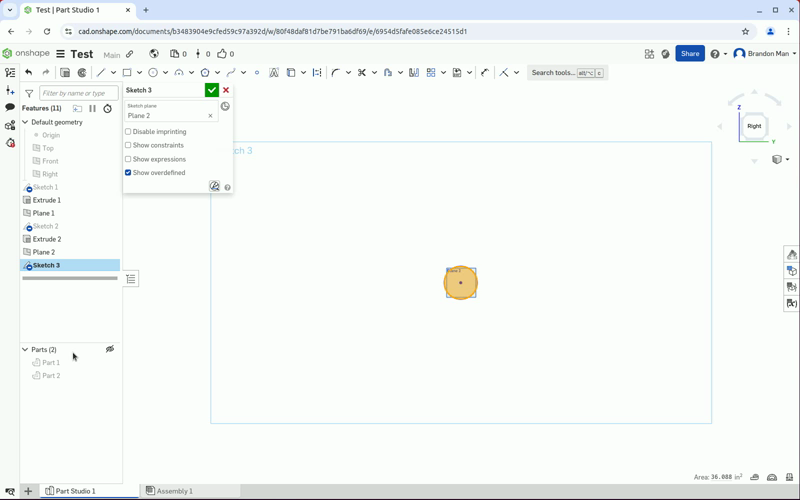
key(shift+e)
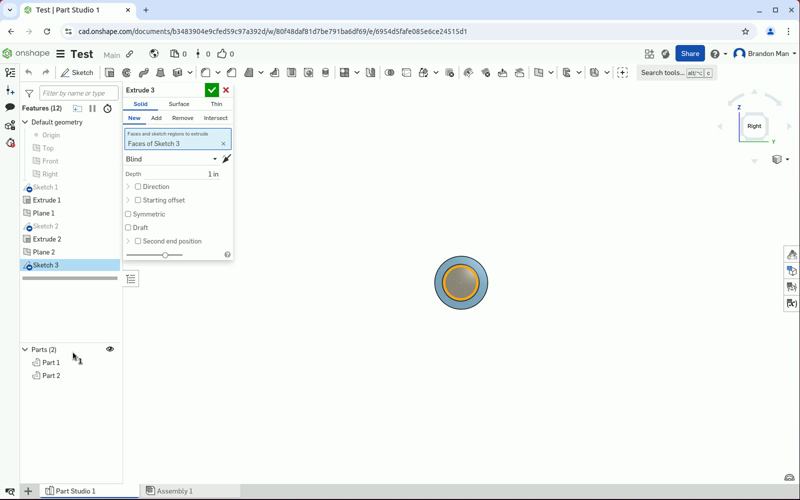
mouse_move(143, 106)
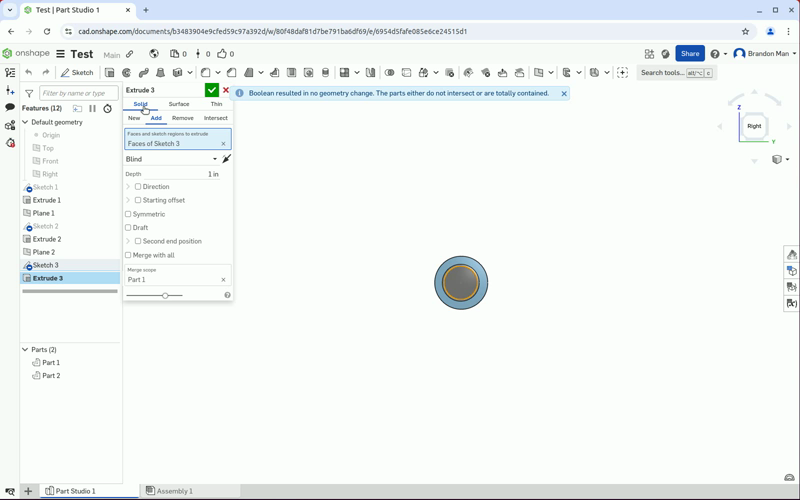
click(143, 106)
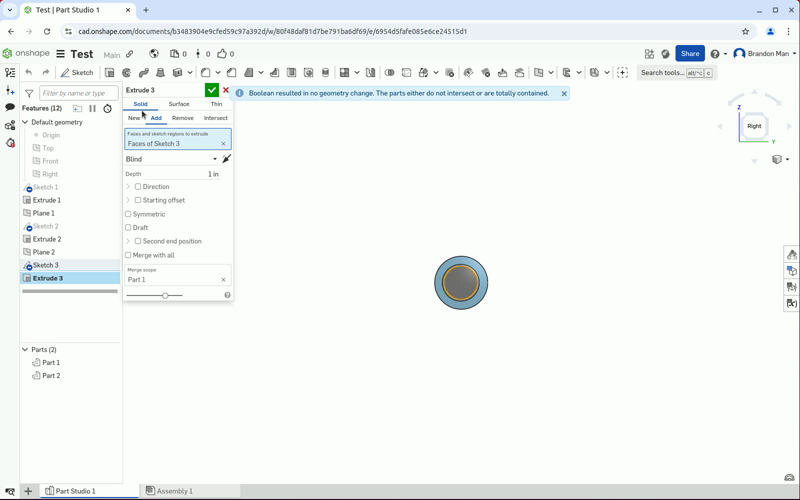
mouse_move(137, 120)
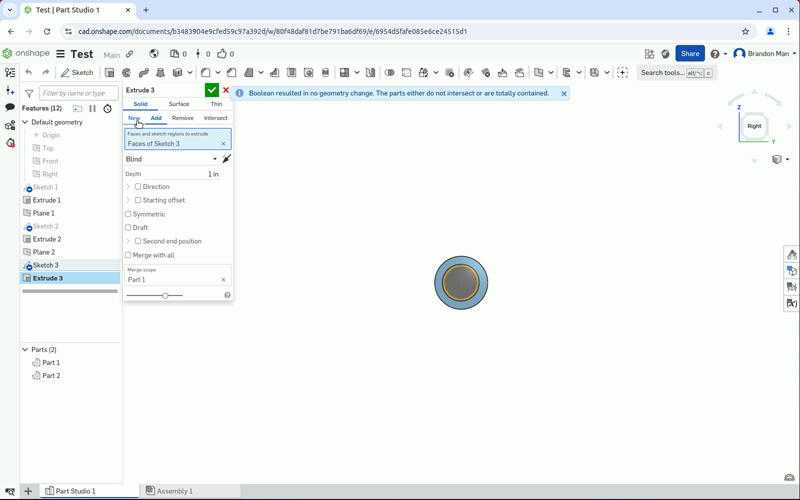
click(137, 120)
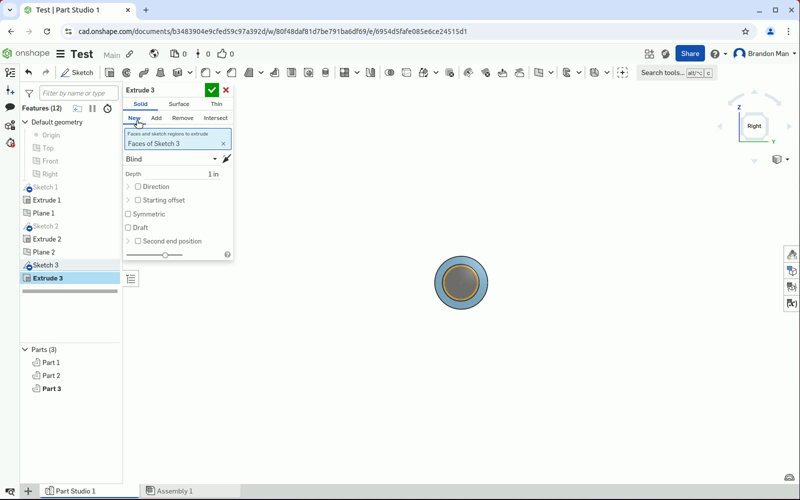
key(tab, 4)
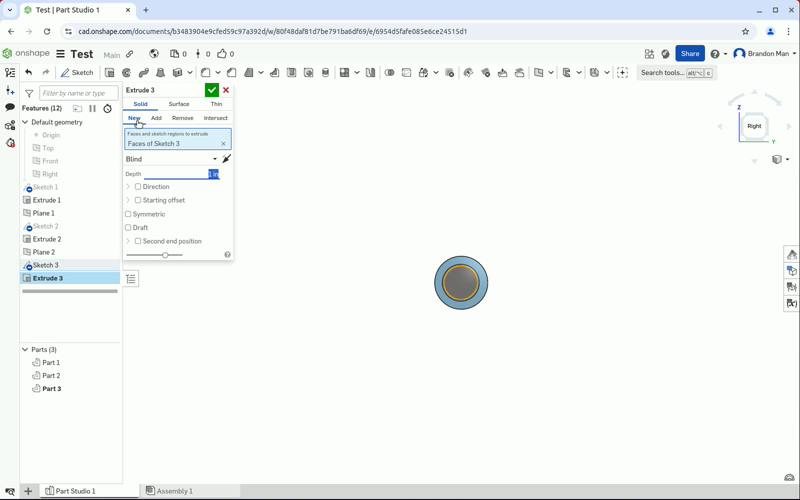
text(9.388)
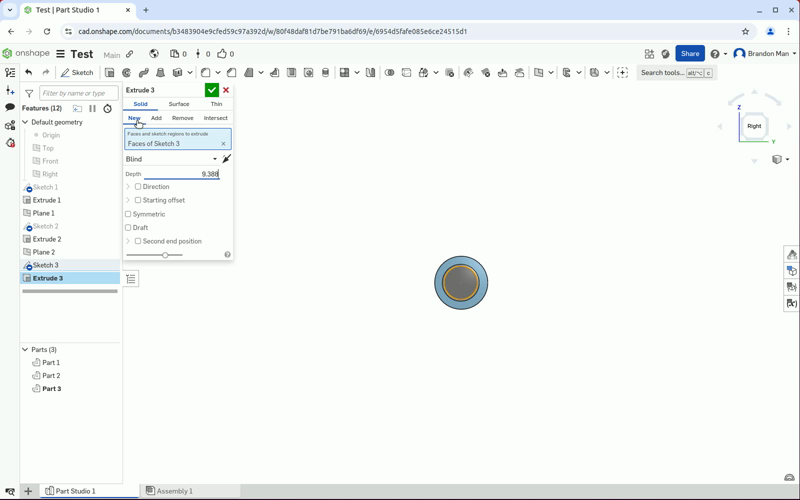
key(enter)
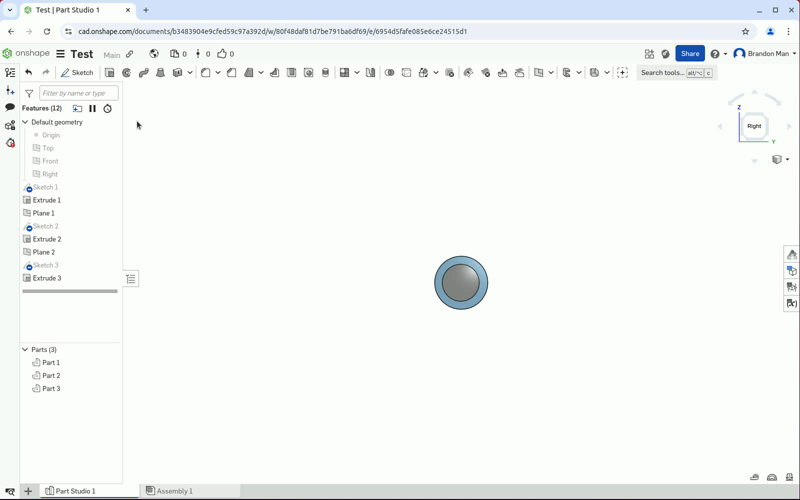
key(shift+h)
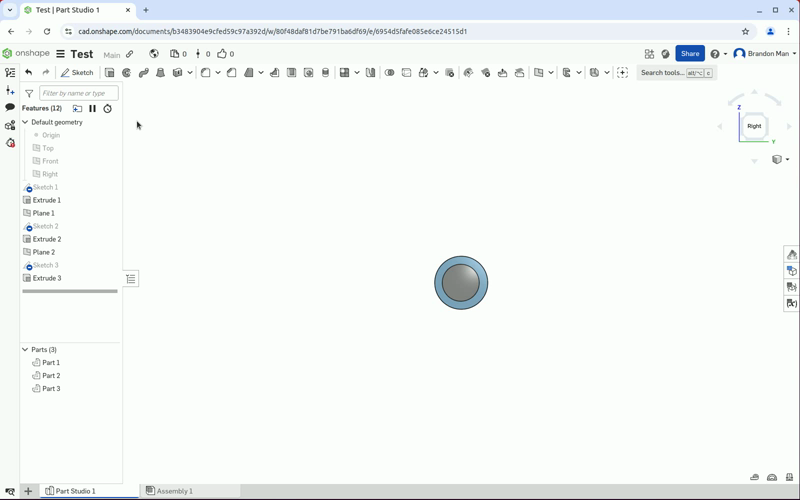
key(shift+h)
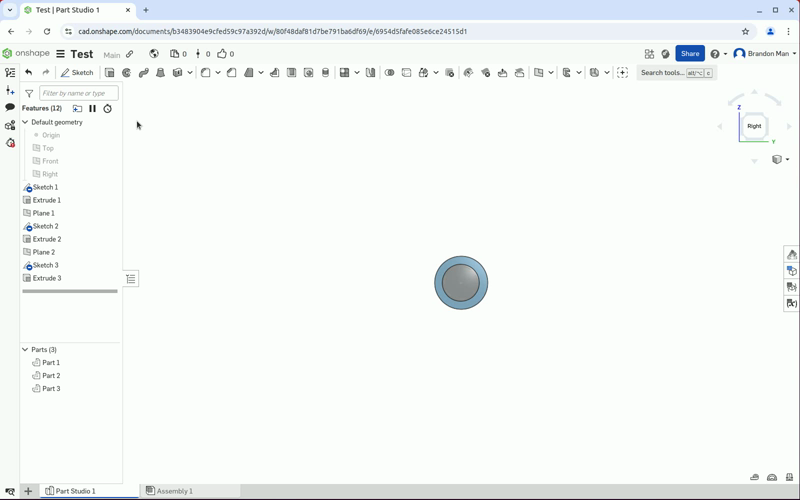
key(shift+7)
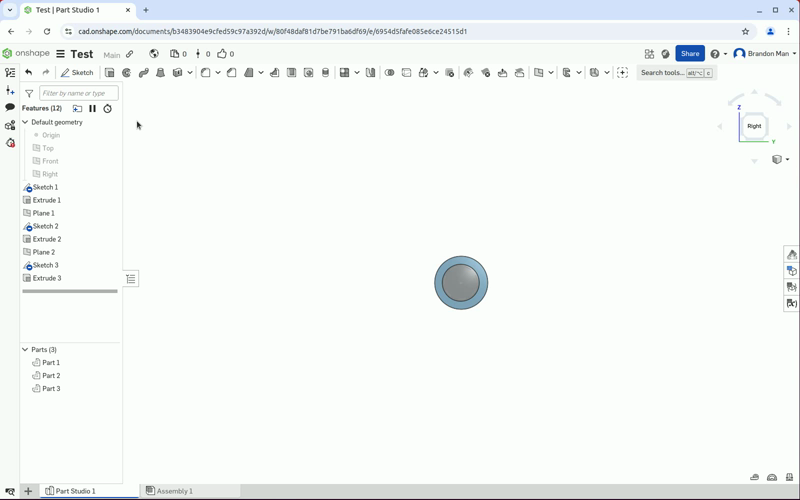
key(right, 2)
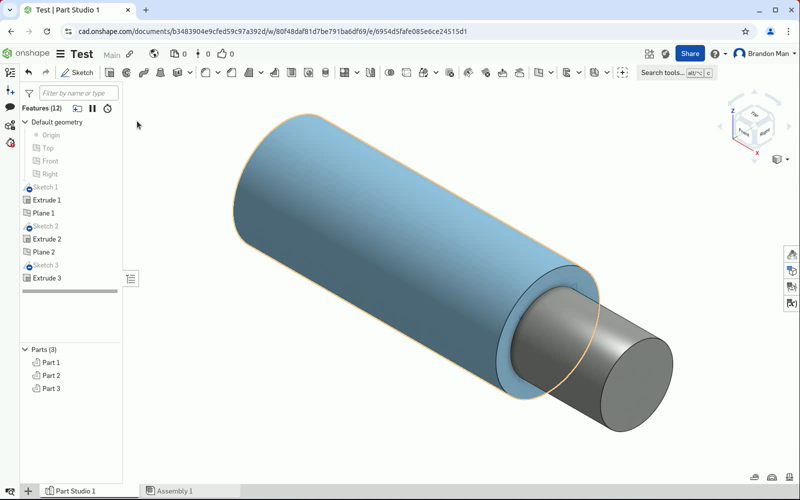
key(down, 2)
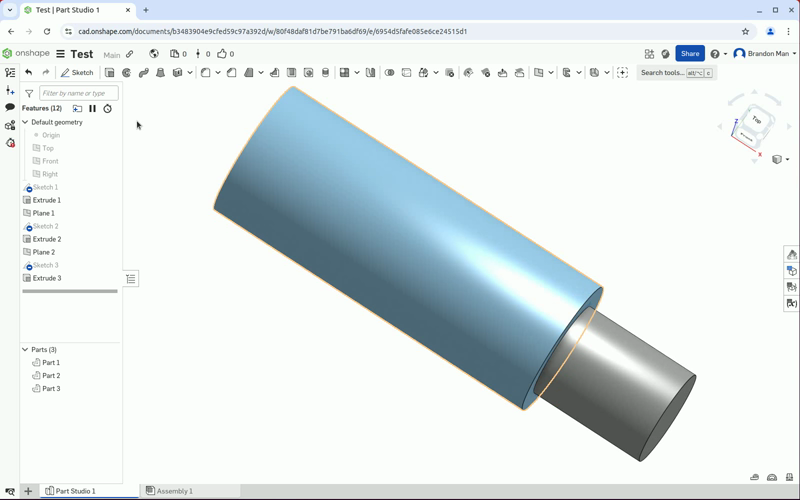
key(up, 2)
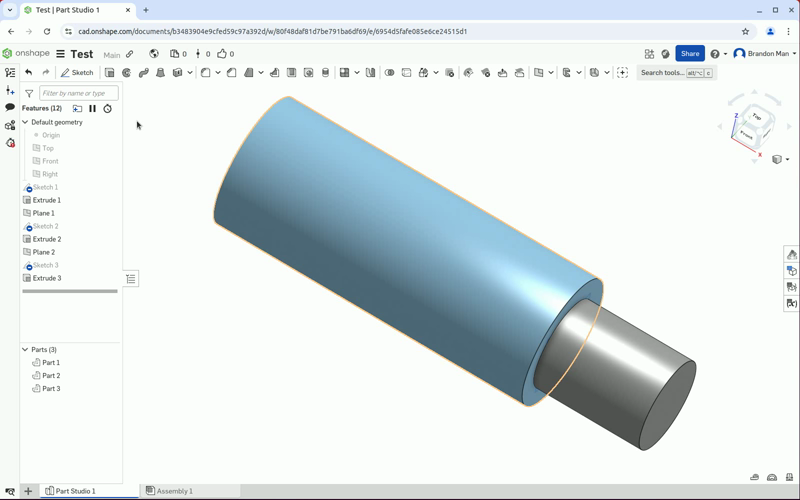
key(left, 2)
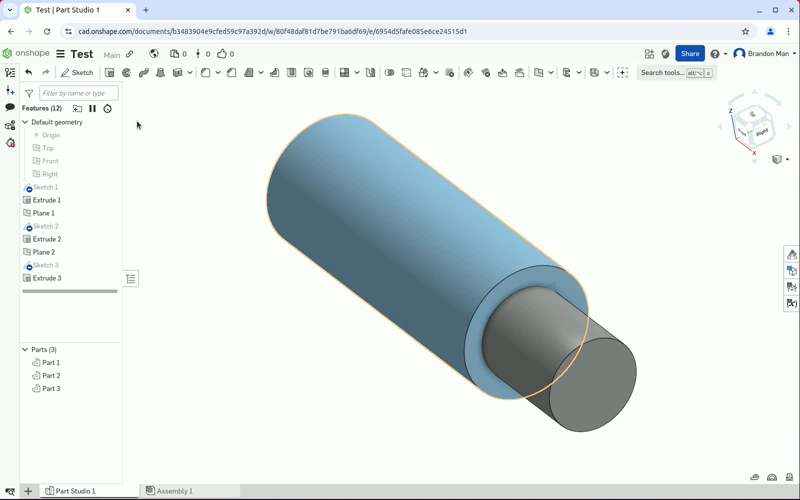
mouse_move(73, 189)
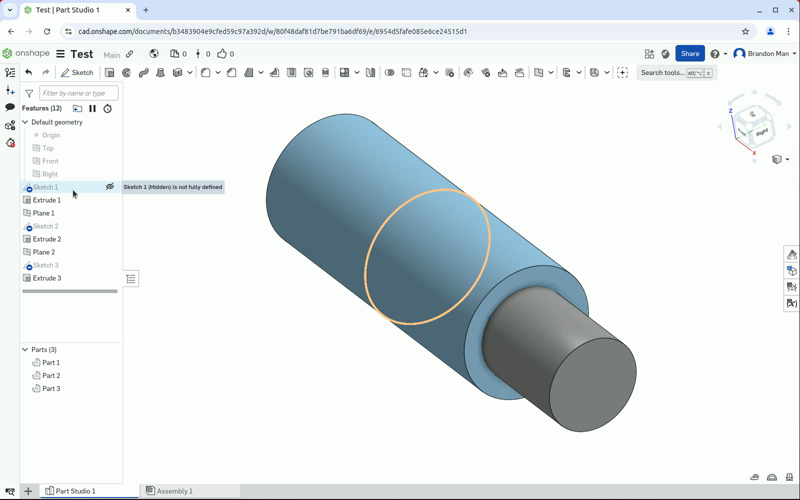
click(73, 189)